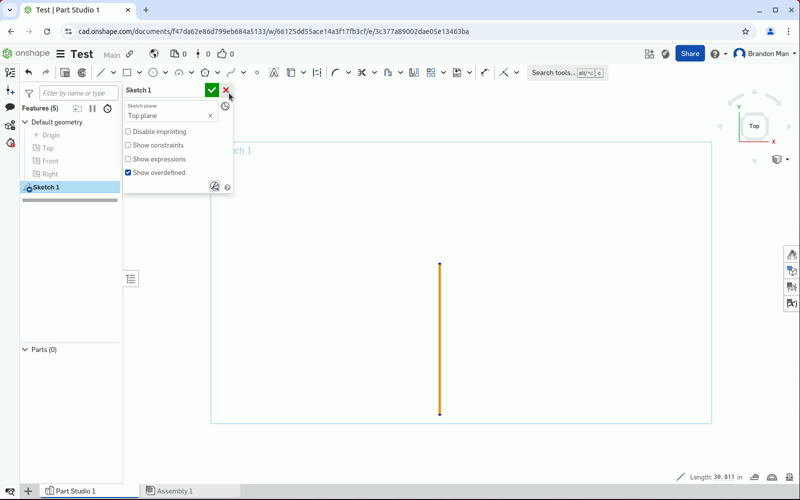
key(shift+h)
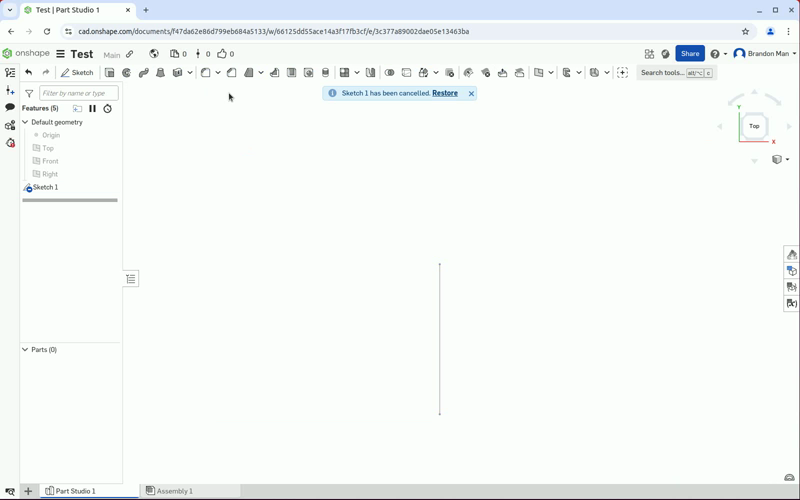
key(shift+s)
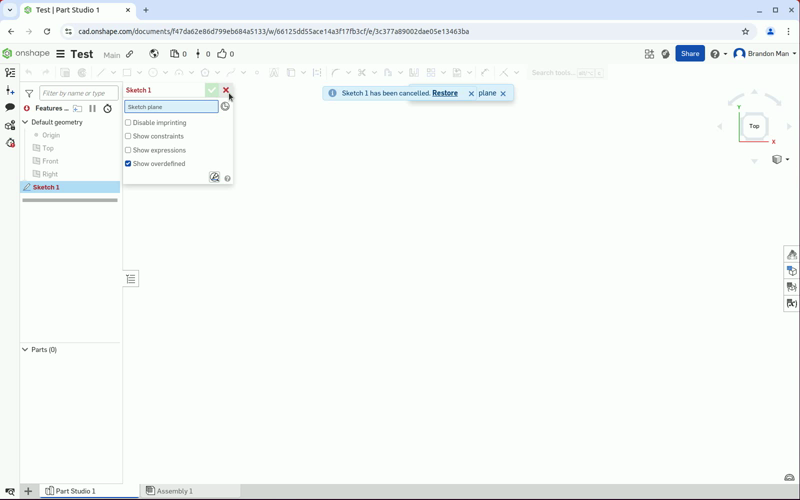
mouse_move(73, 150)
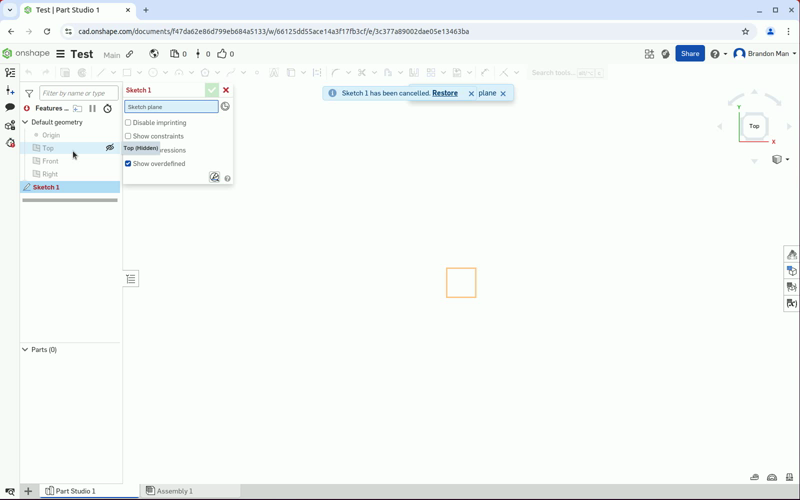
click(73, 150)
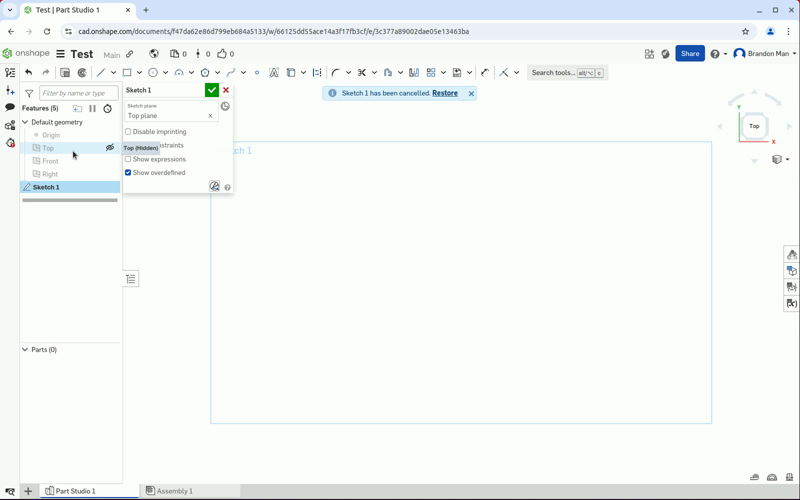
mouse_move(73, 352)
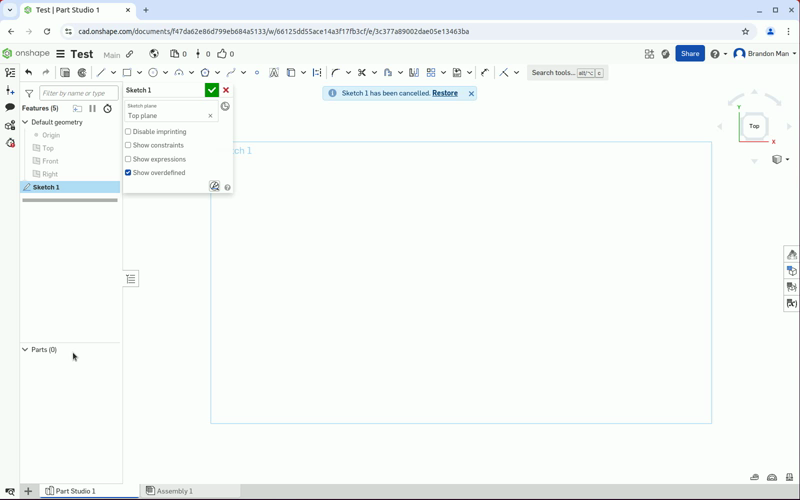
key(y)
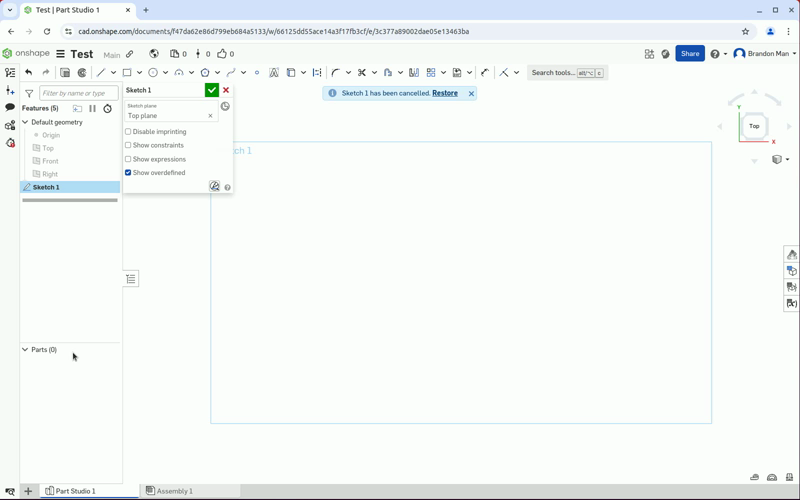
key(l)
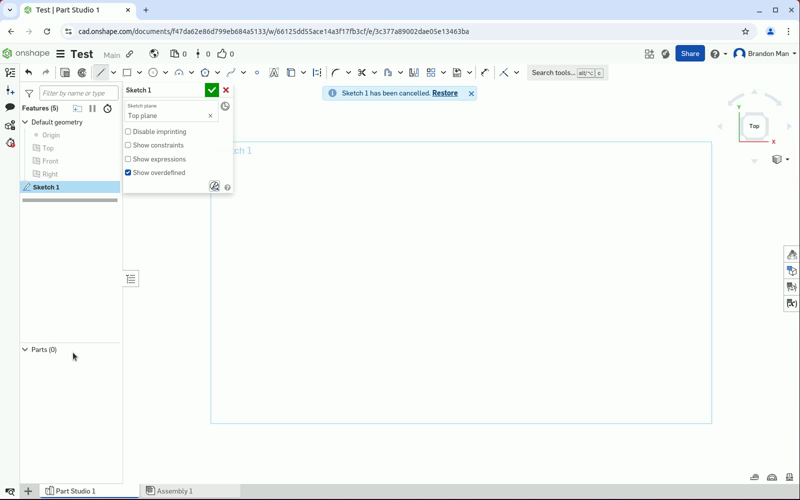
key_down(shift)
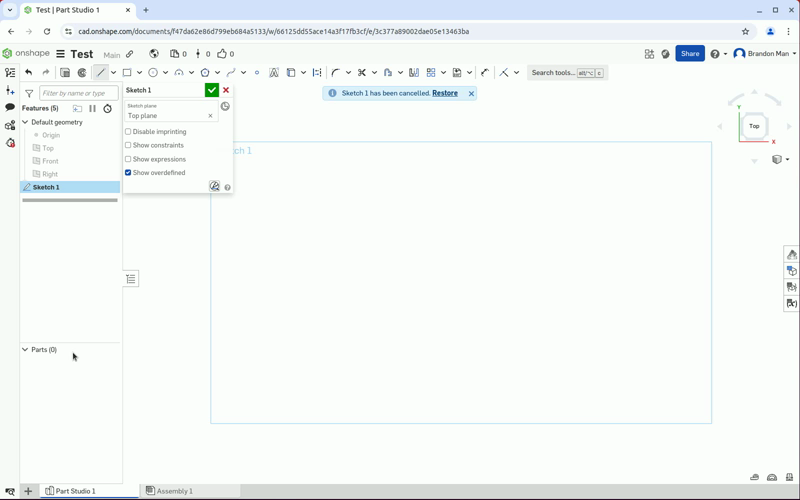
mouse_move(348, 327)
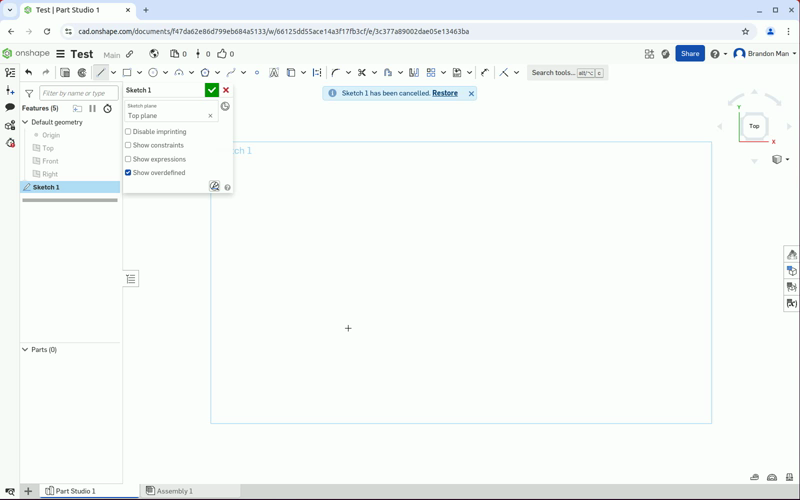
click(348, 327)
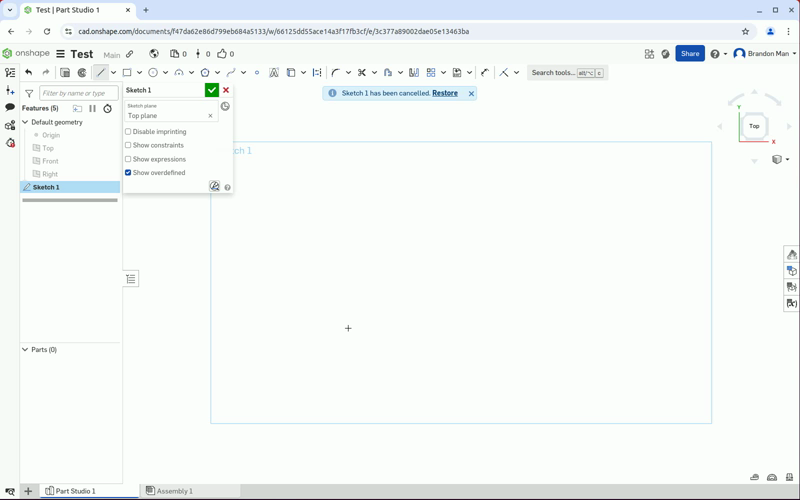
key_up(shift)
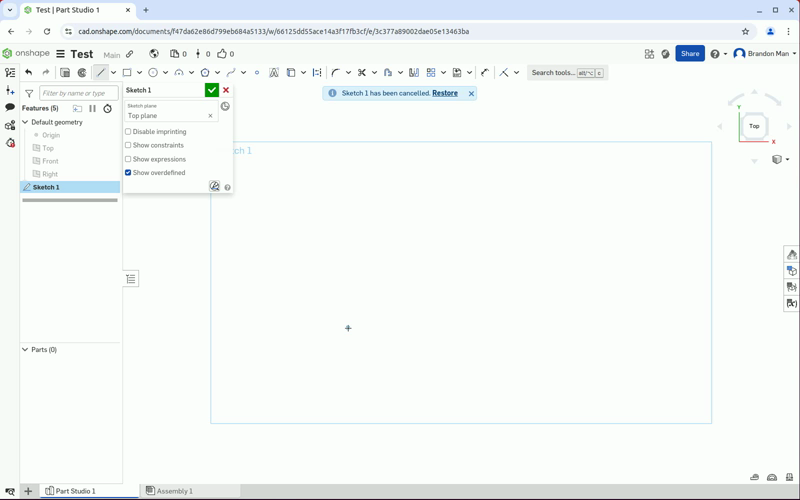
key_down(shift)
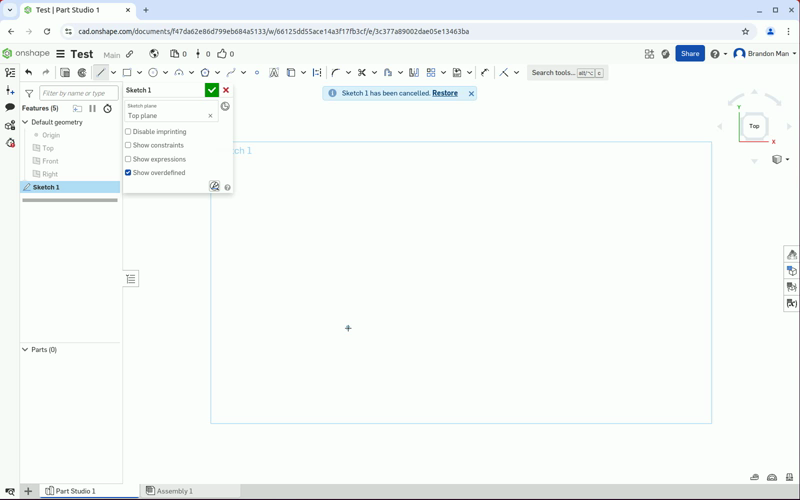
mouse_move(378, 327)
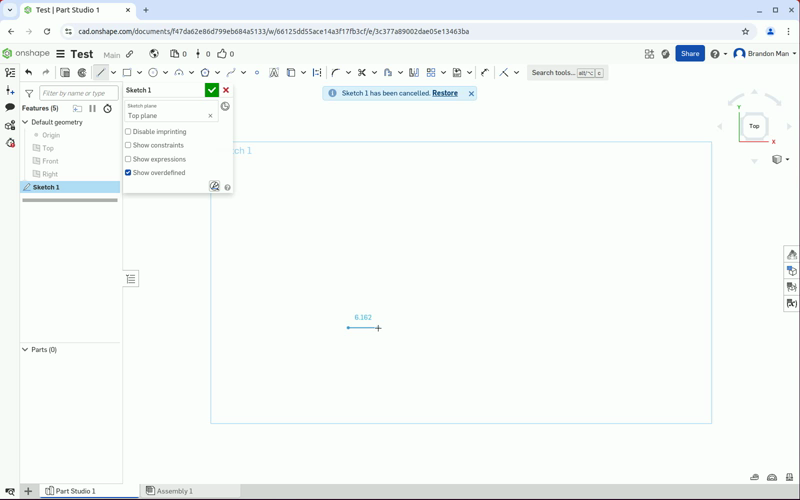
mouse_move(396, 327)
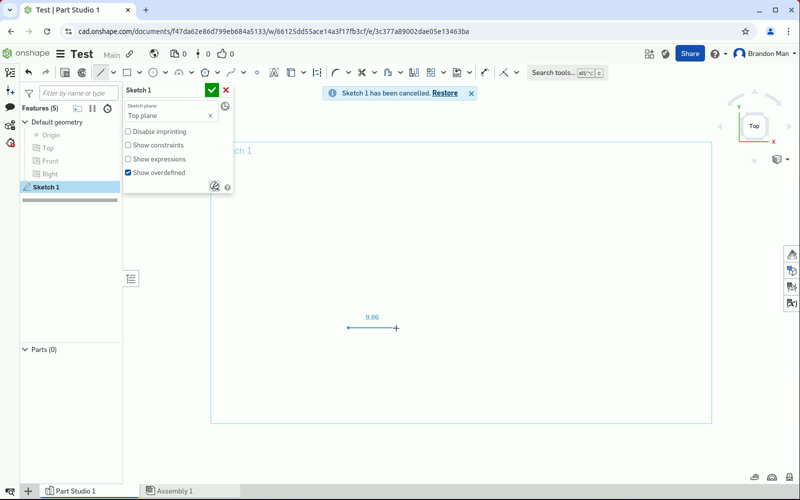
click(396, 327)
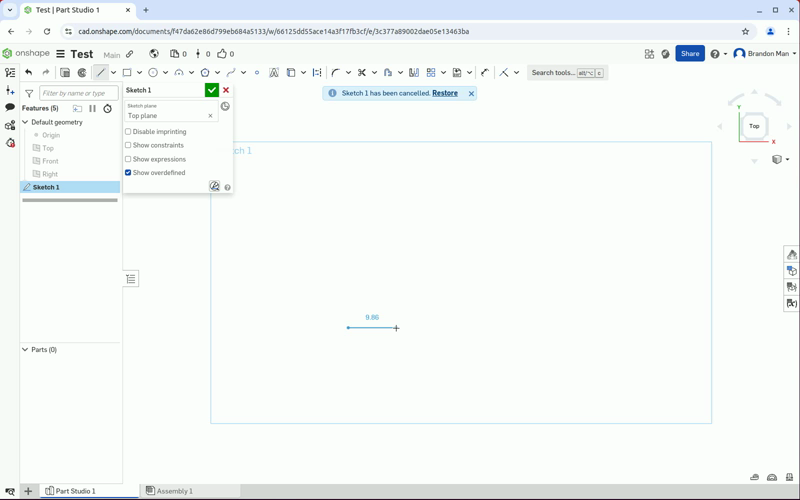
key_up(shift)
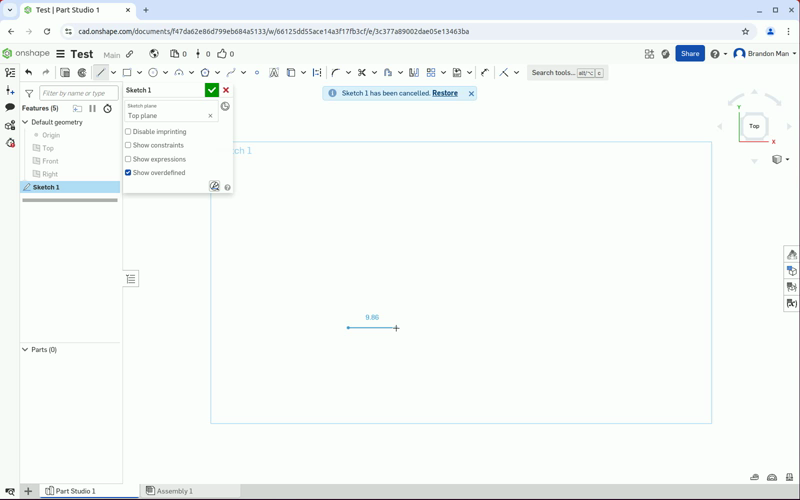
key_down(shift)
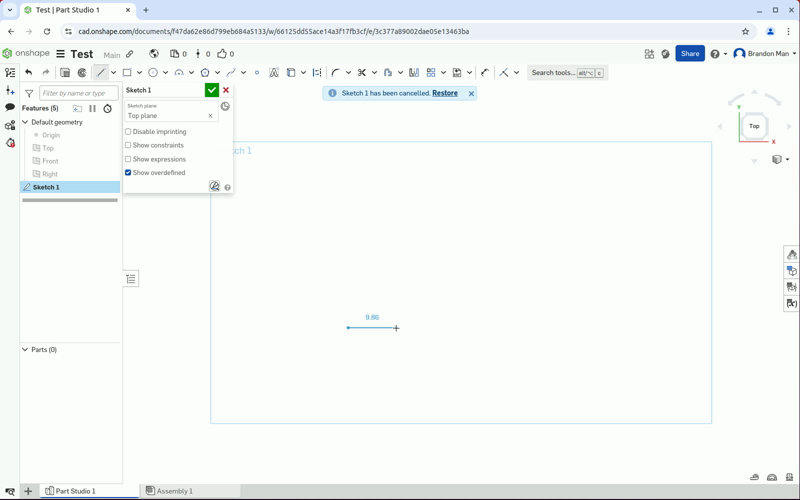
mouse_move(396, 216)
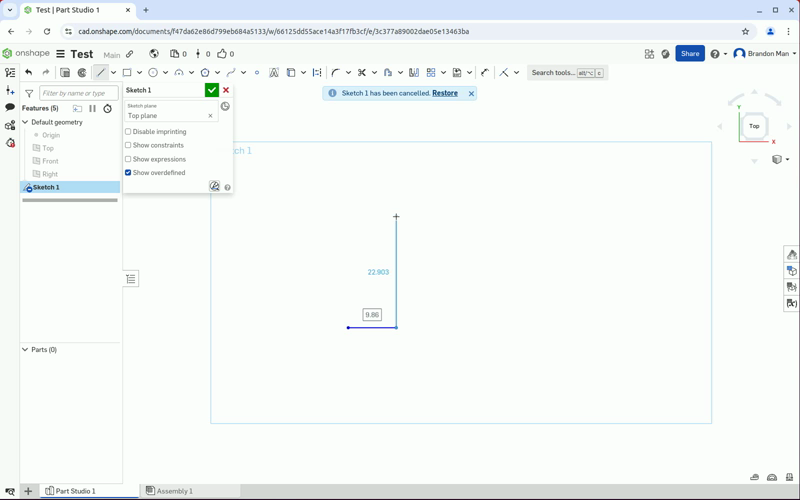
click(396, 216)
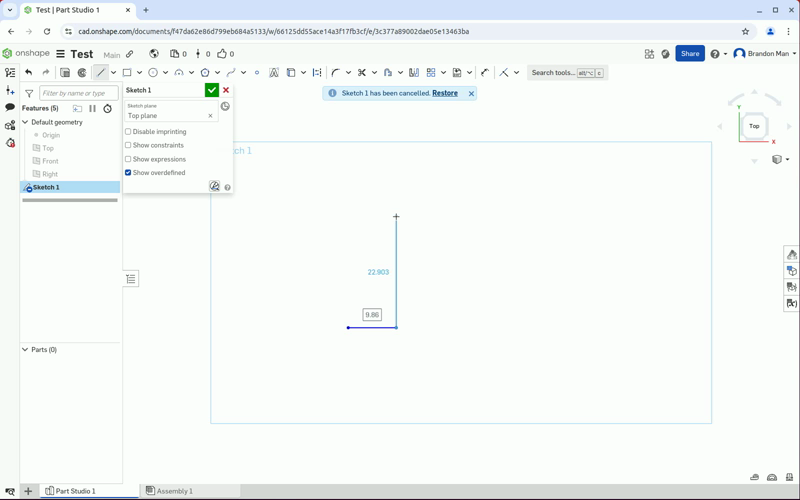
key_up(shift)
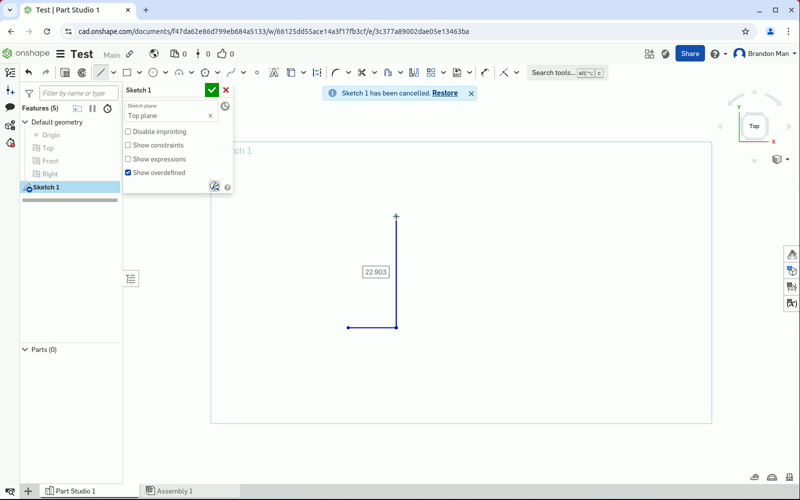
key_down(shift)
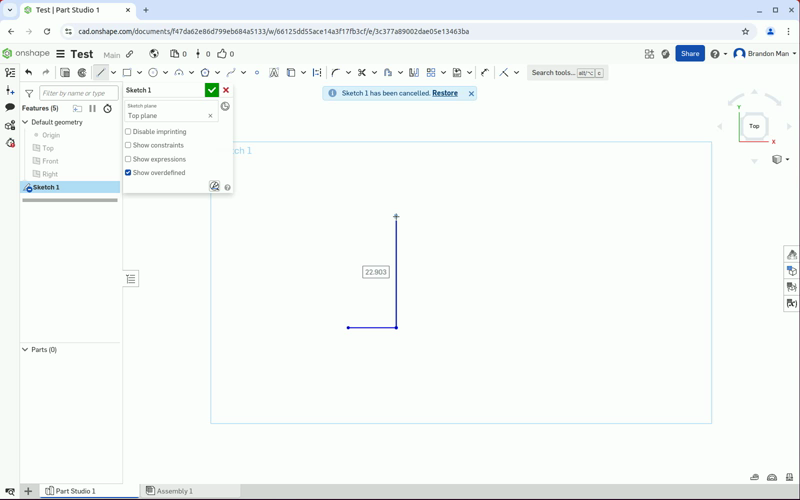
mouse_move(426, 216)
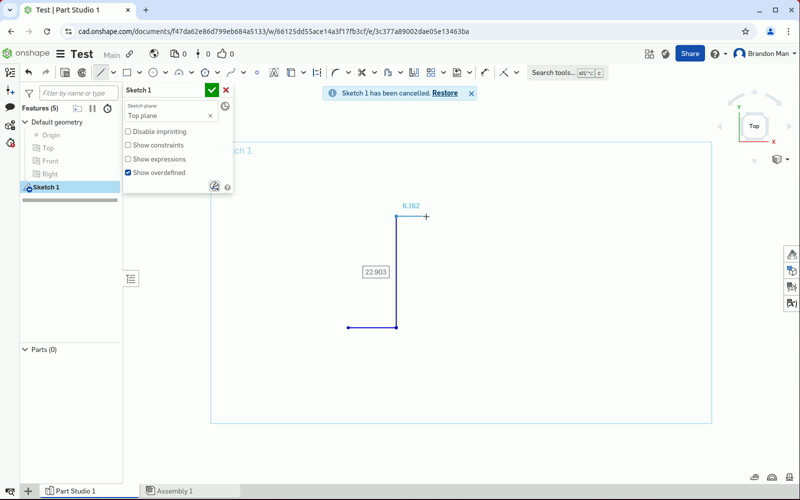
mouse_move(348, 216)
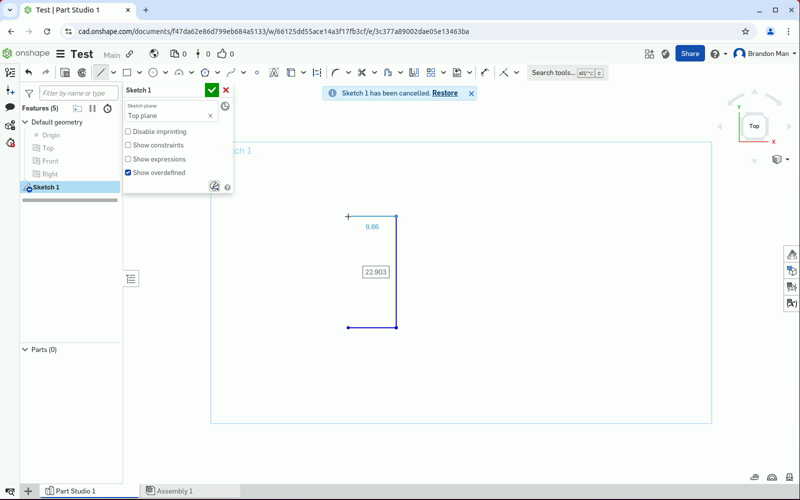
click(348, 216)
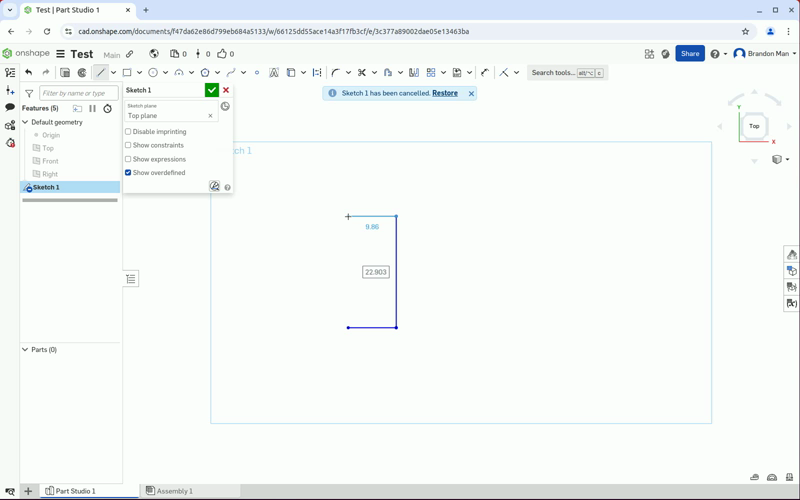
key_up(shift)
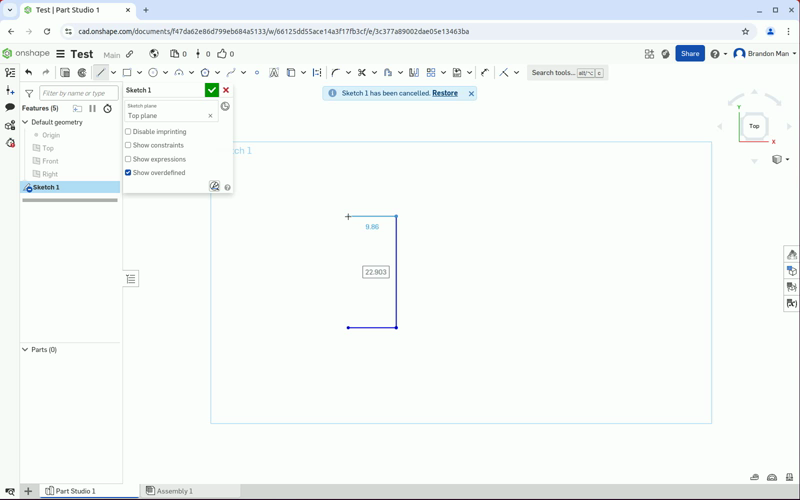
key_down(shift)
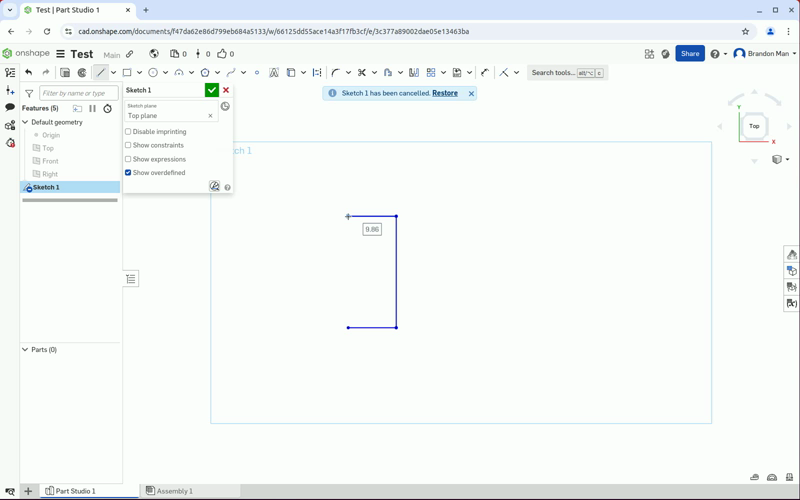
mouse_move(348, 327)
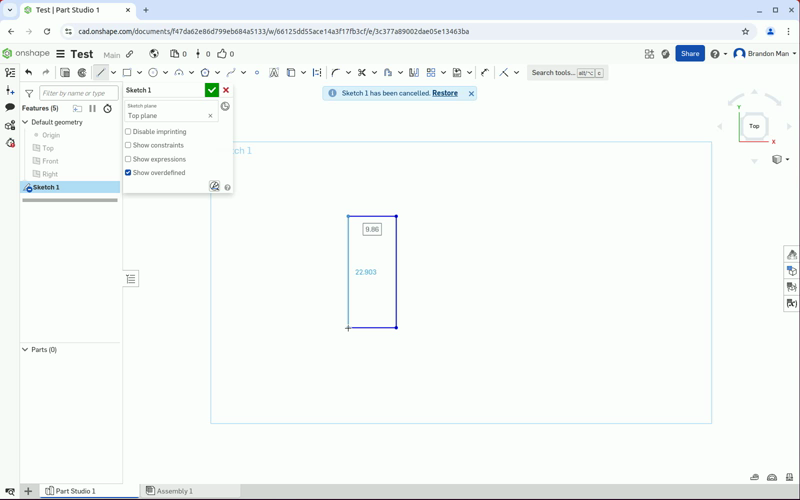
key_up(shift)
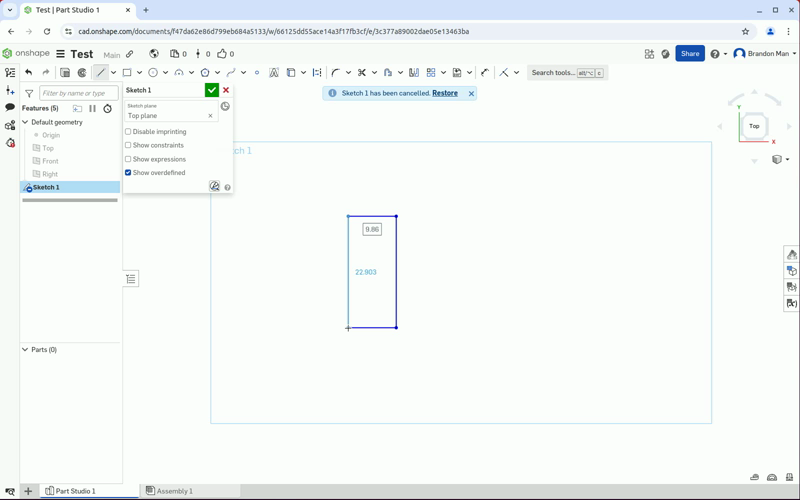
click(348, 327)
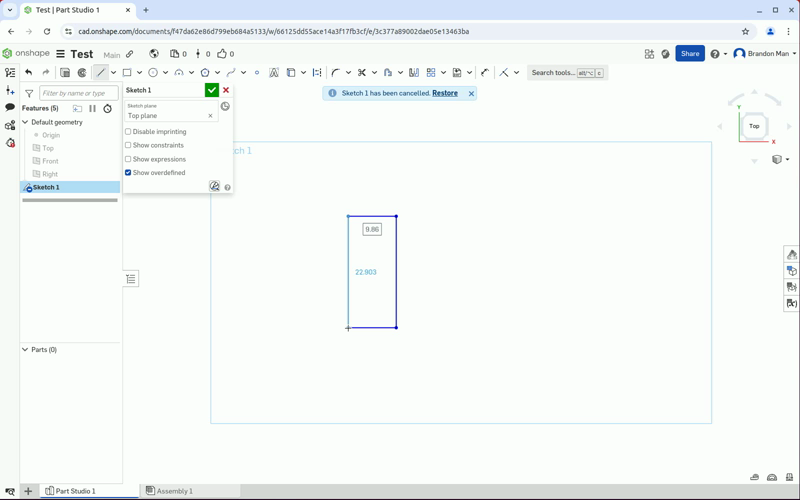
key(esc)
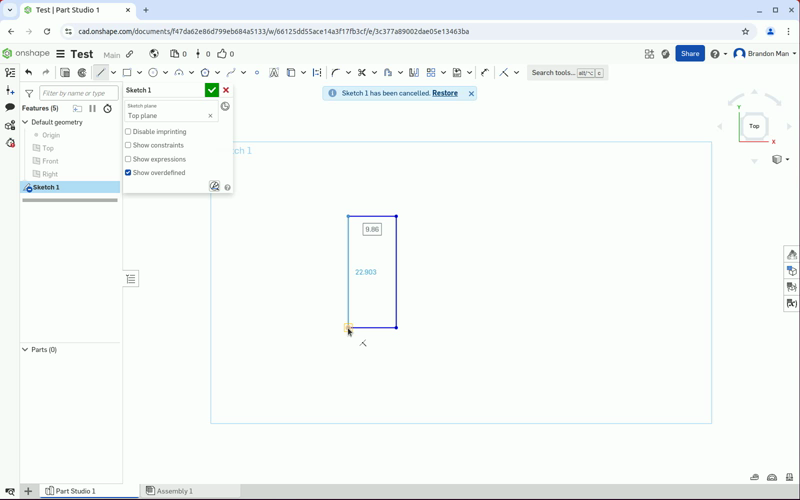
mouse_move(391, 256)
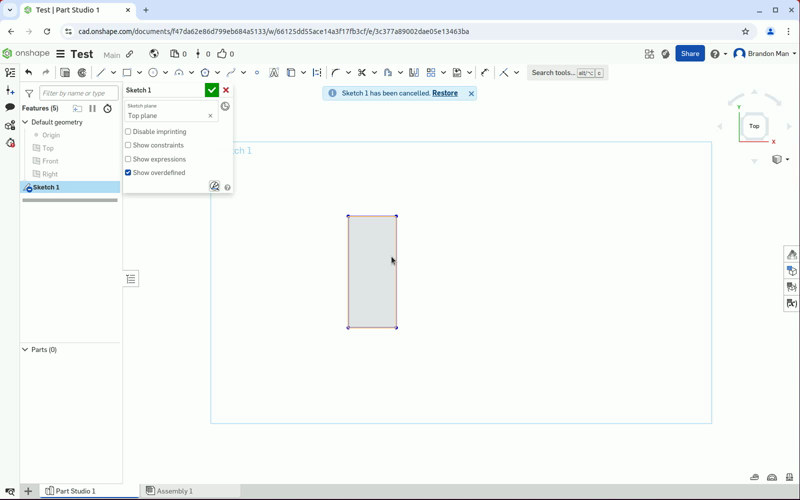
click(391, 256)
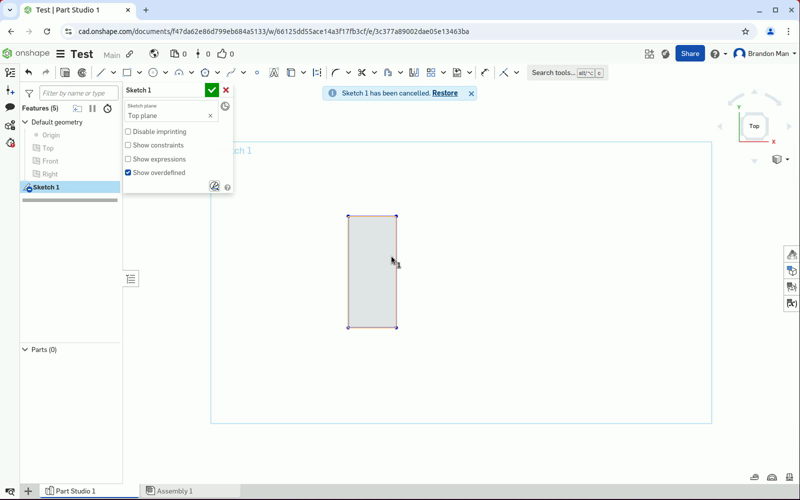
mouse_move(73, 352)
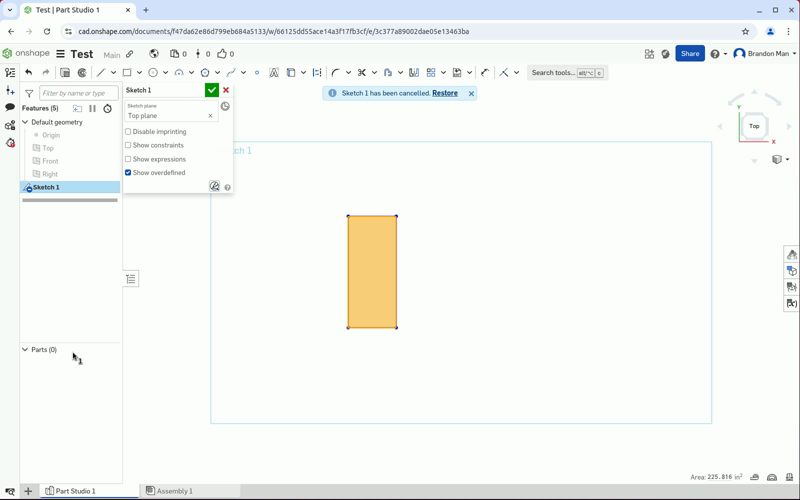
key(shift+y)
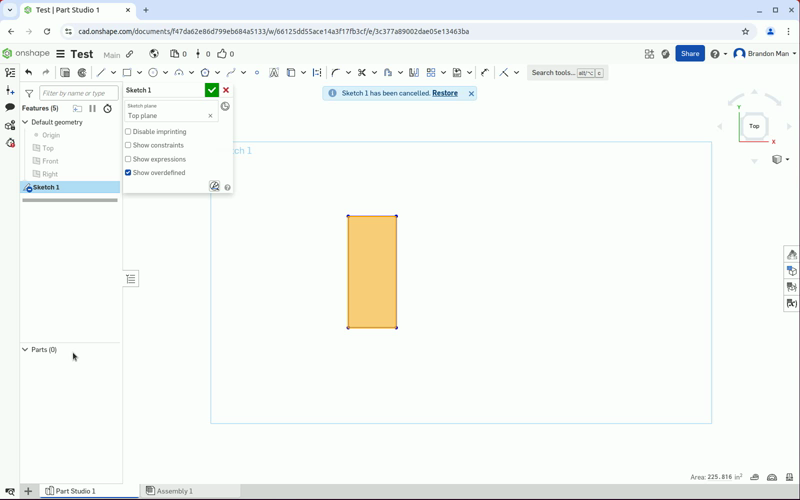
key(shift+e)
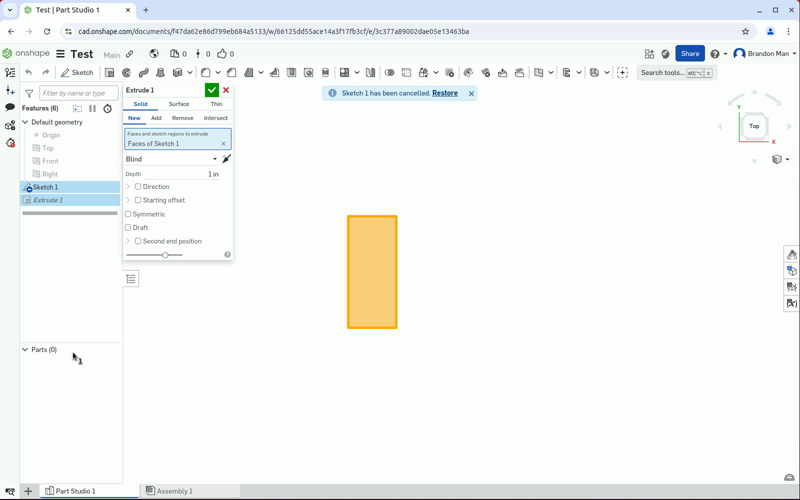
mouse_move(143, 106)
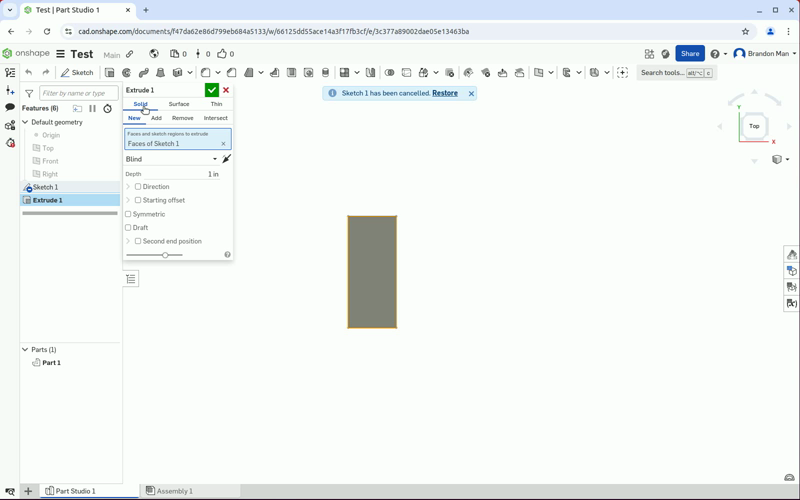
click(143, 106)
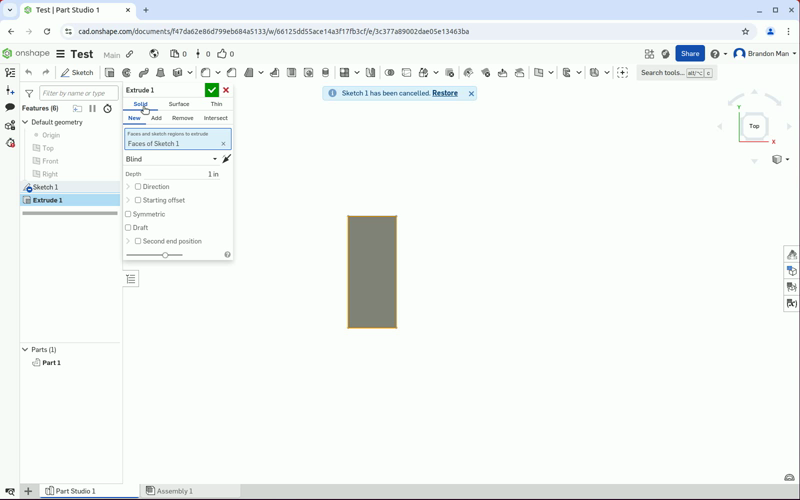
mouse_move(137, 120)
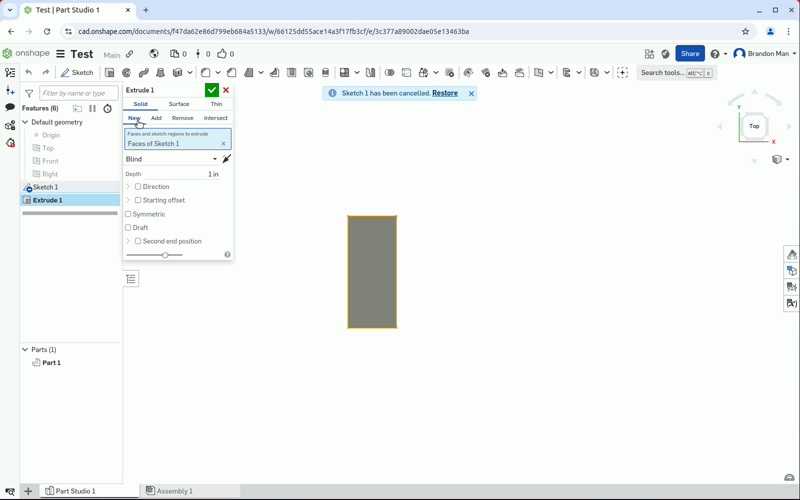
click(137, 120)
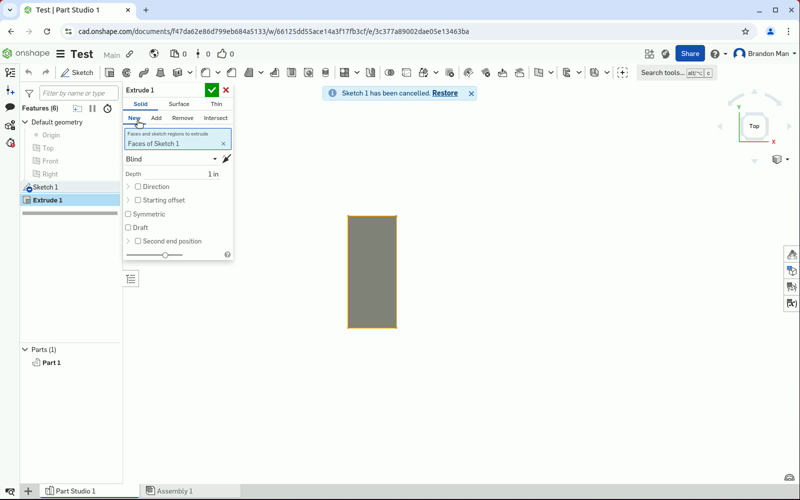
key(tab, 4)
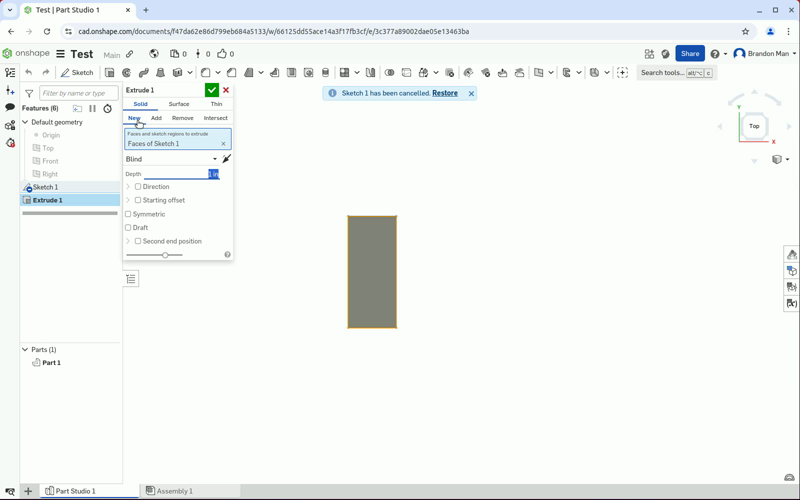
text(4.092)
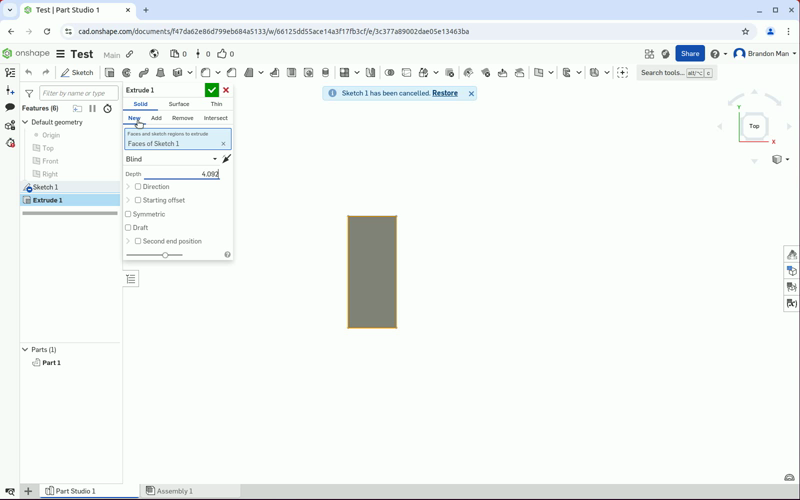
key(enter)
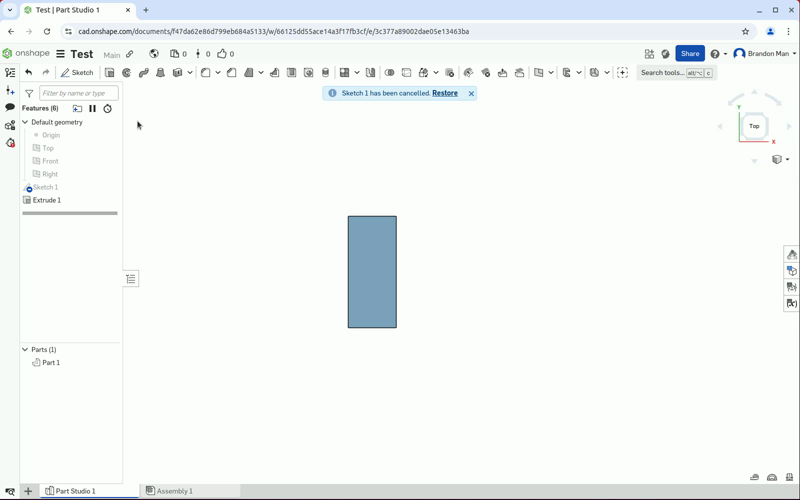
key(shift+h)
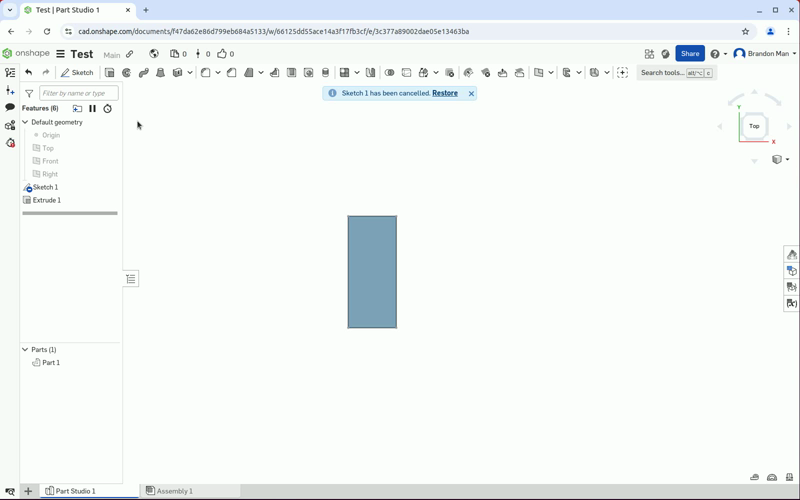
key(shift+h)
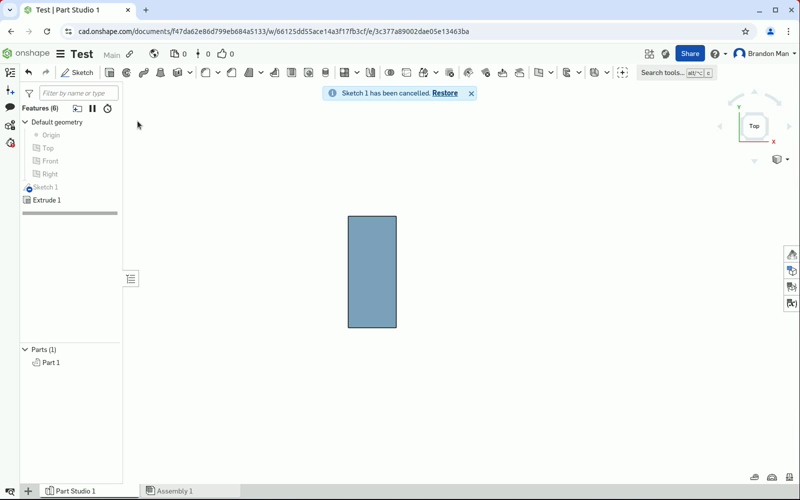
mouse_move(73, 189)
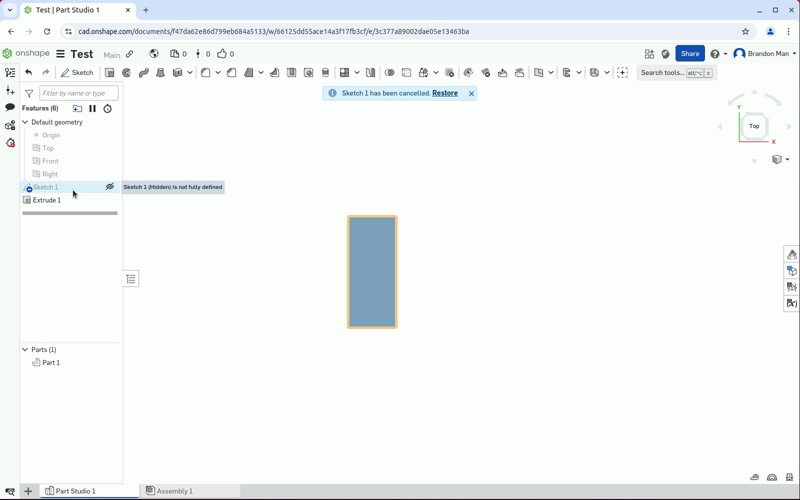
click(73, 189)
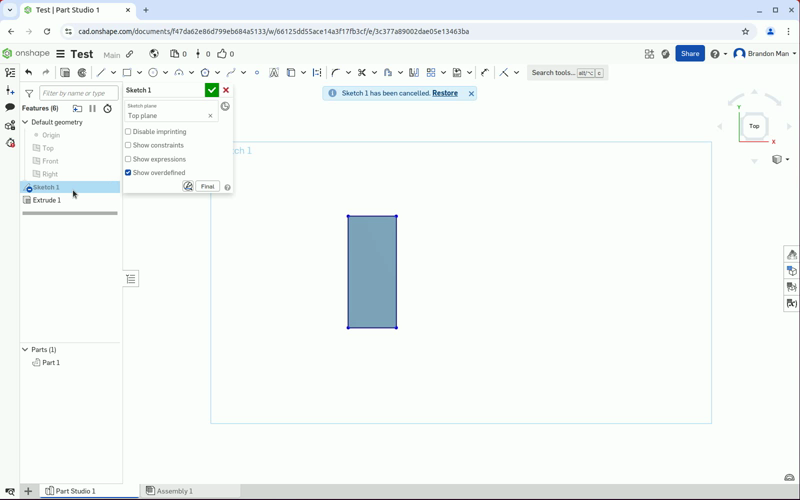
mouse_move(229, 92)
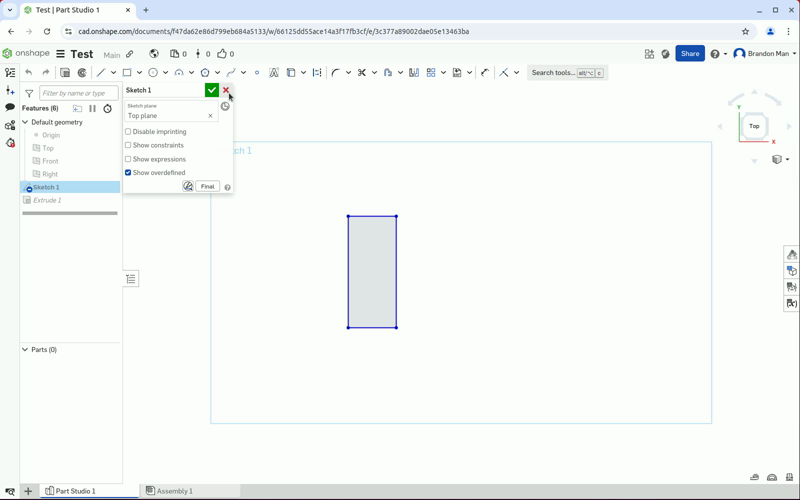
click(229, 92)
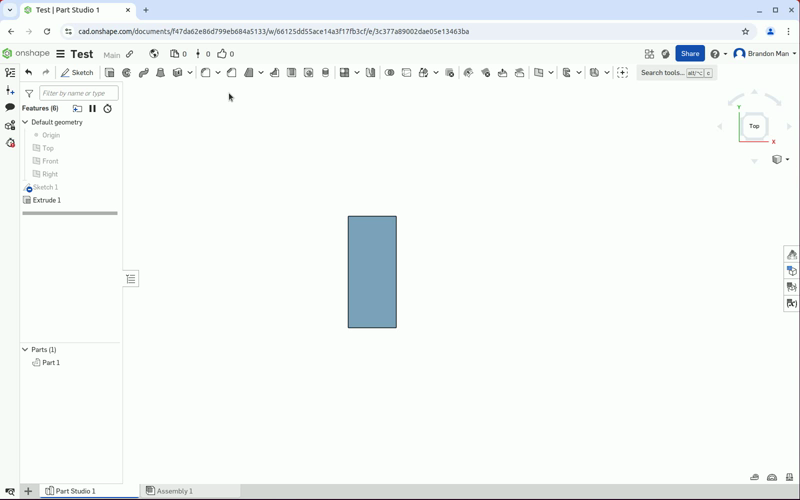
mouse_move(541, 75)
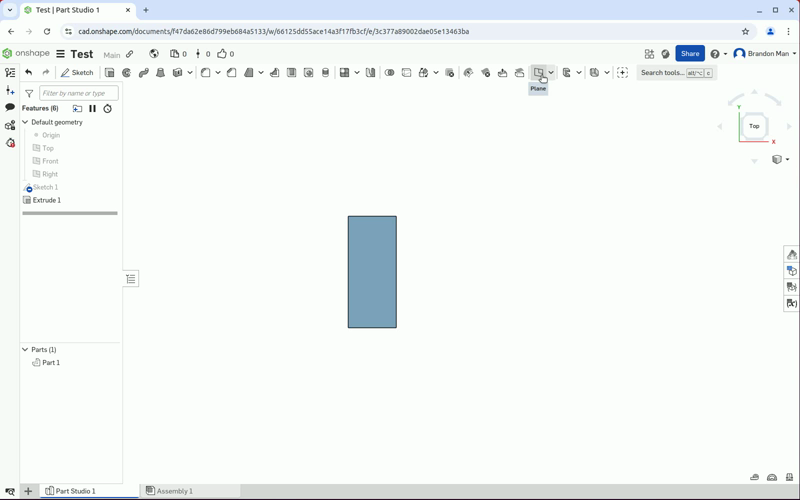
click(541, 75)
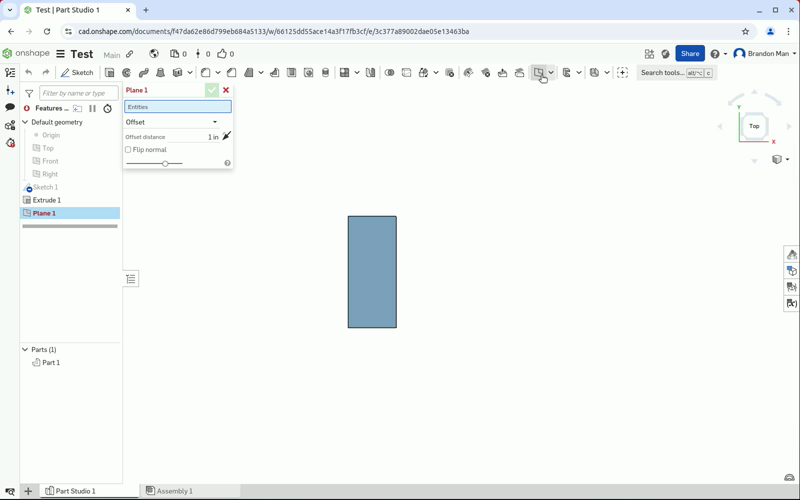
mouse_move(73, 150)
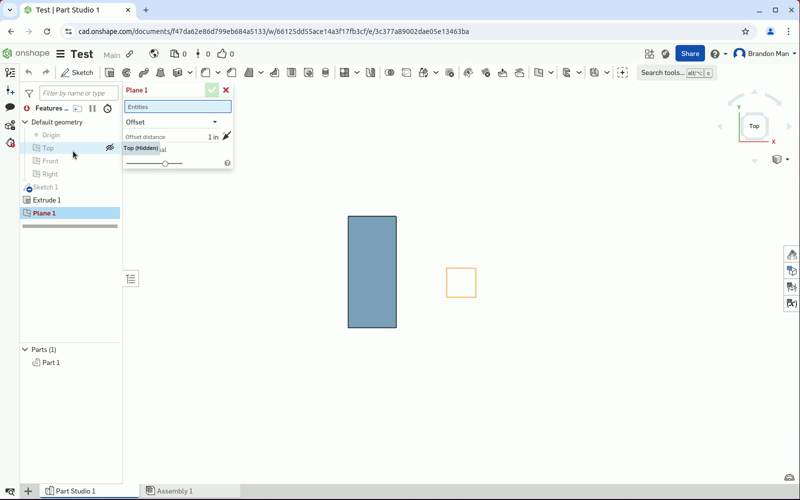
click(73, 150)
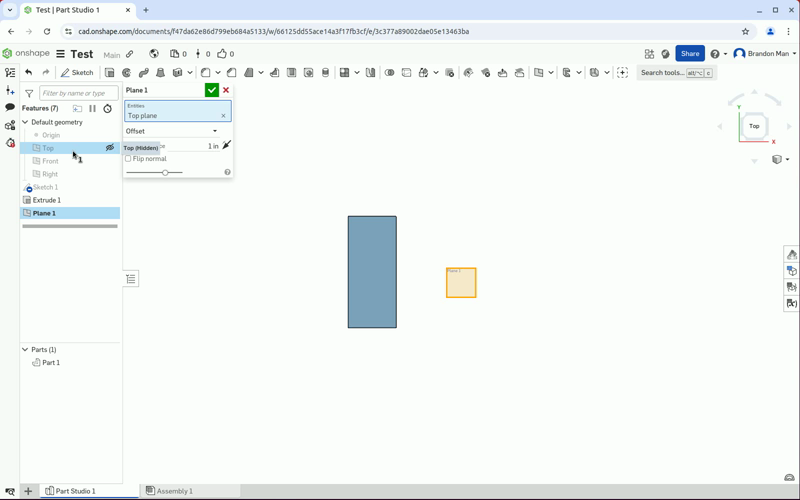
key(tab, 2)
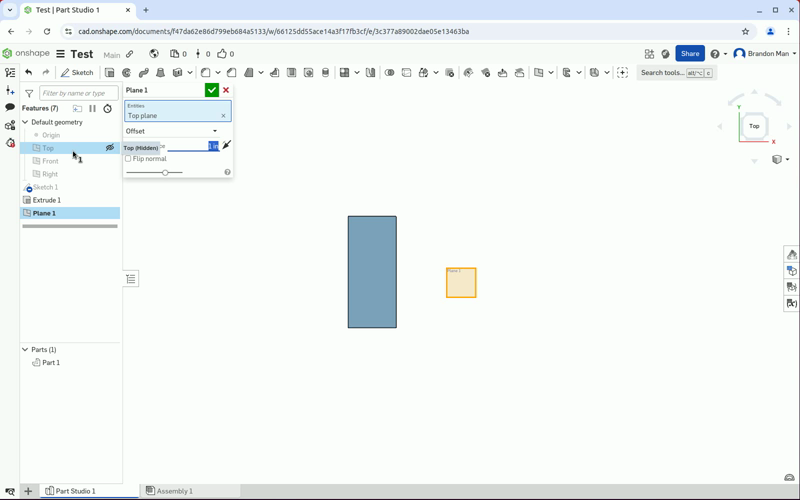
text(4.098)
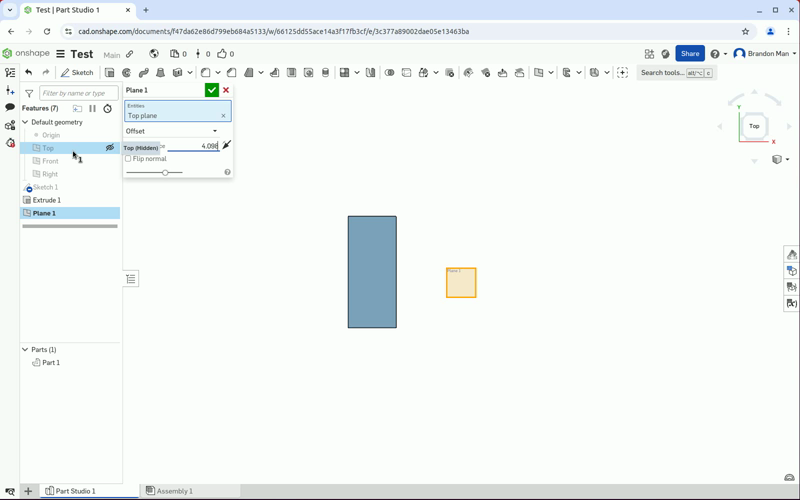
key(enter, 2)
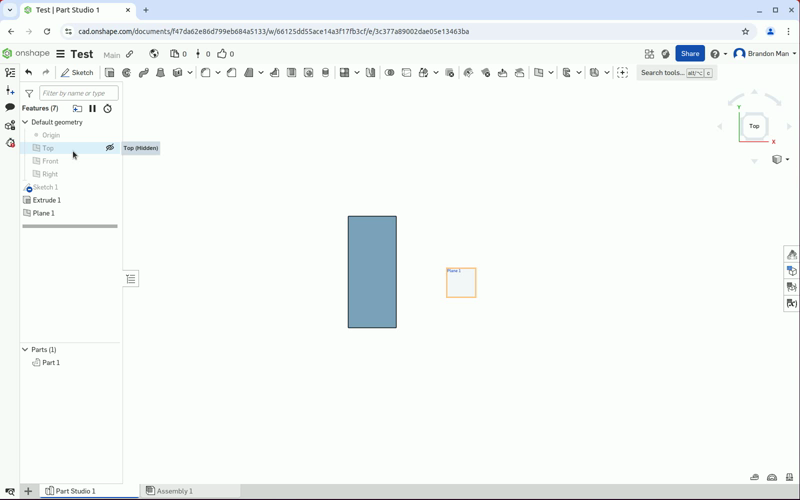
key(shift+s)
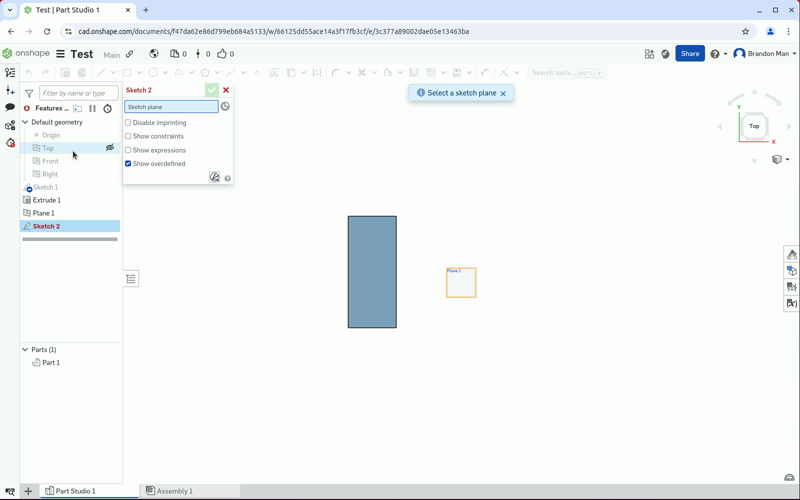
mouse_move(73, 215)
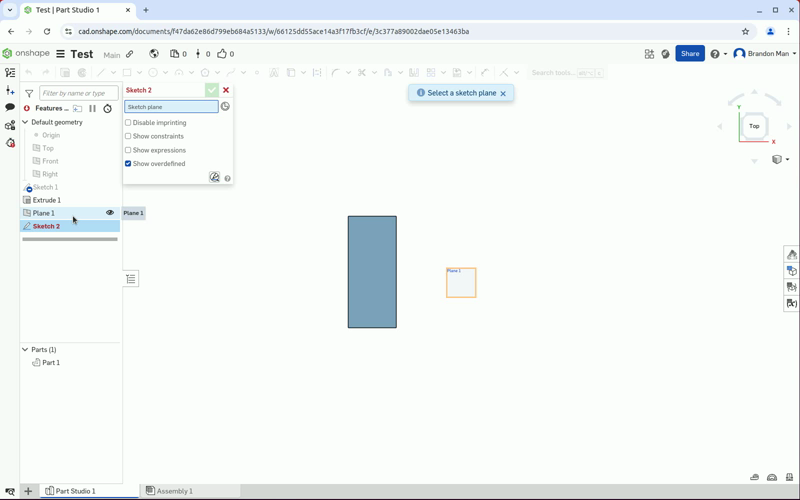
click(73, 215)
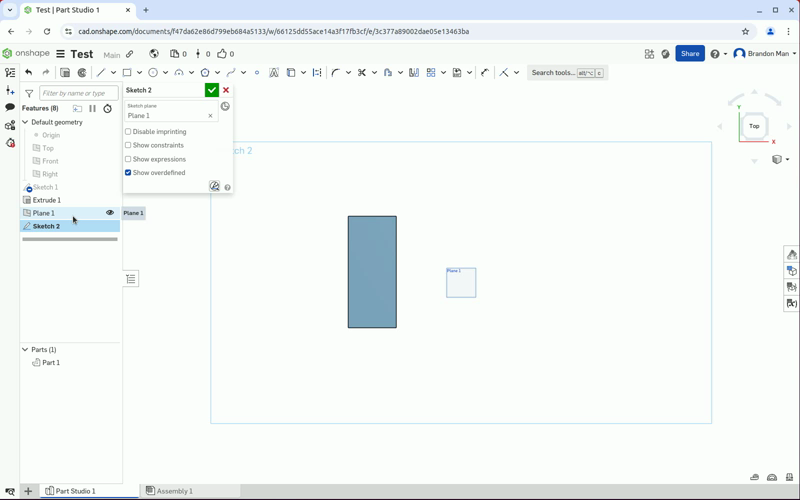
mouse_move(73, 352)
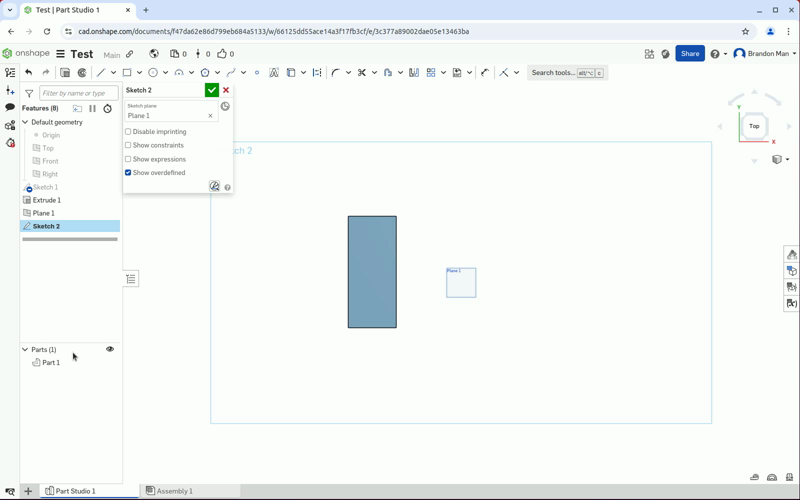
key(y)
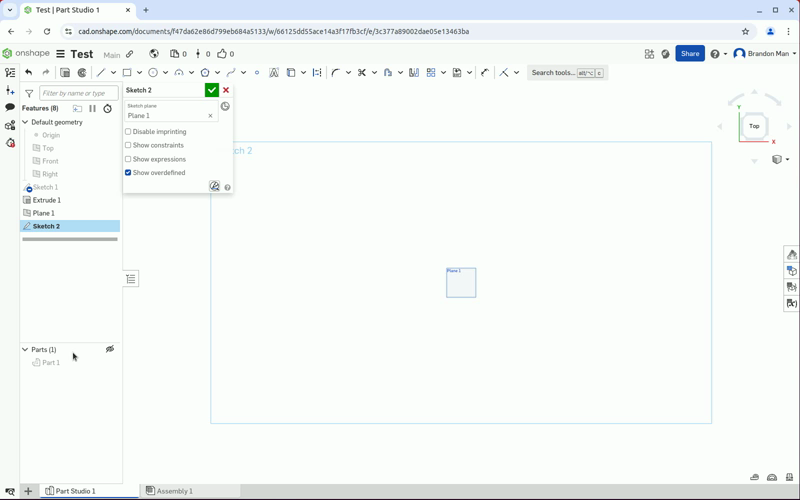
key(c)
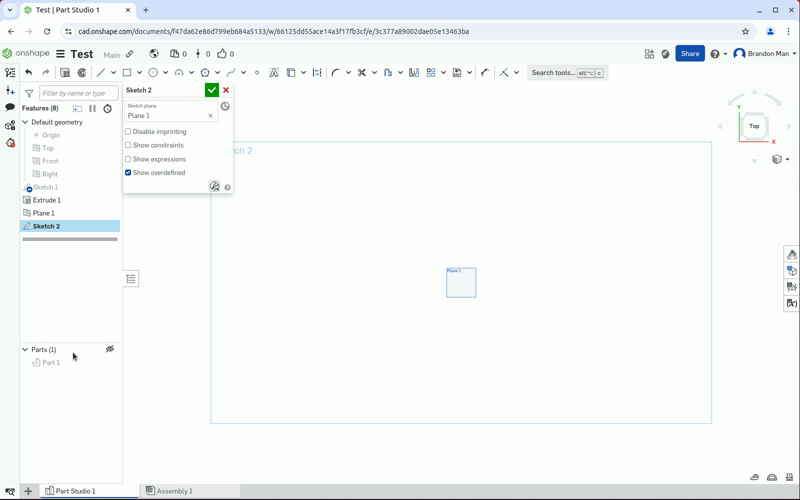
key_down(shift)
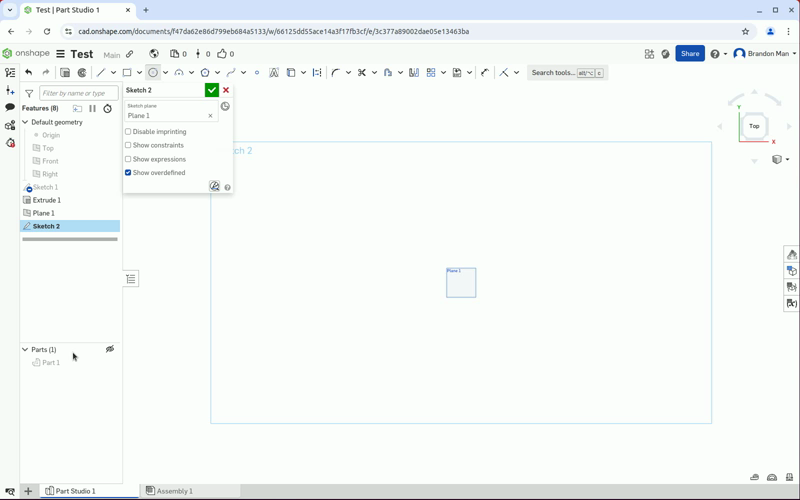
mouse_move(373, 312)
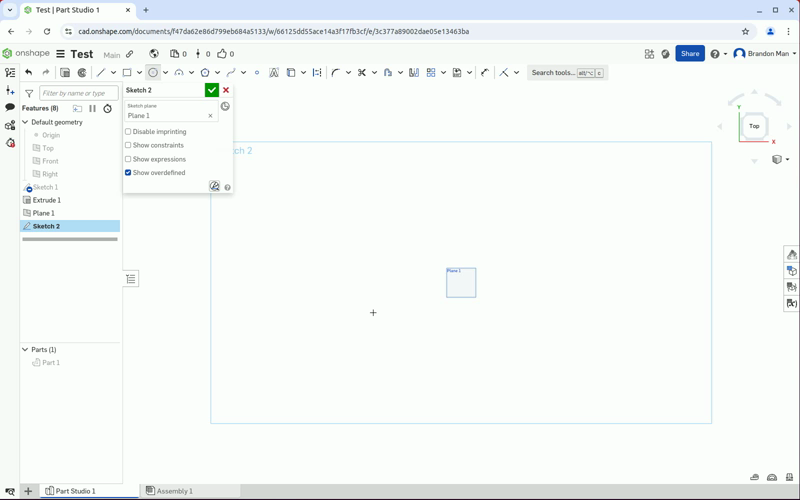
click(373, 312)
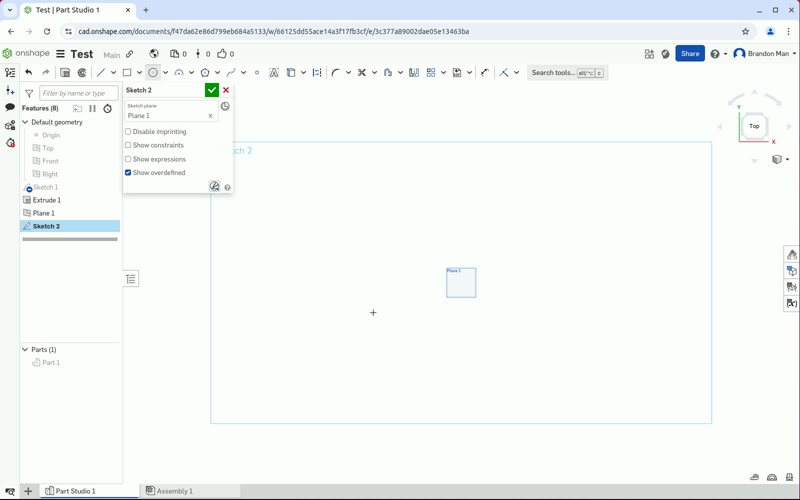
key_up(shift)
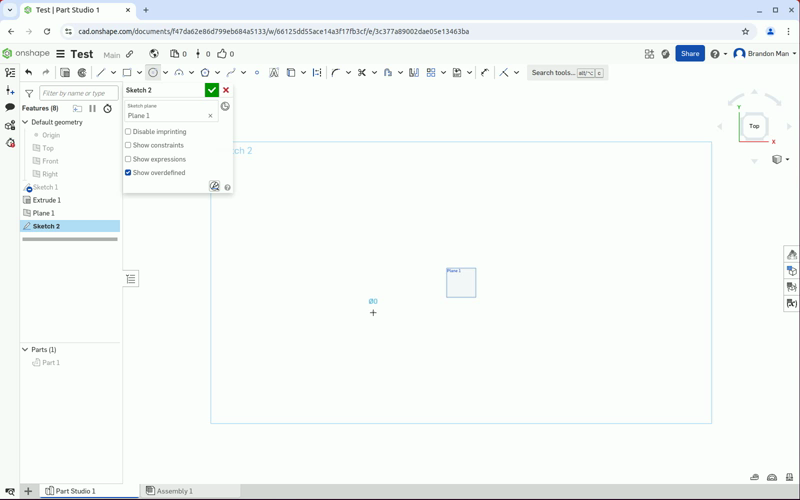
mouse_move(377, 312)
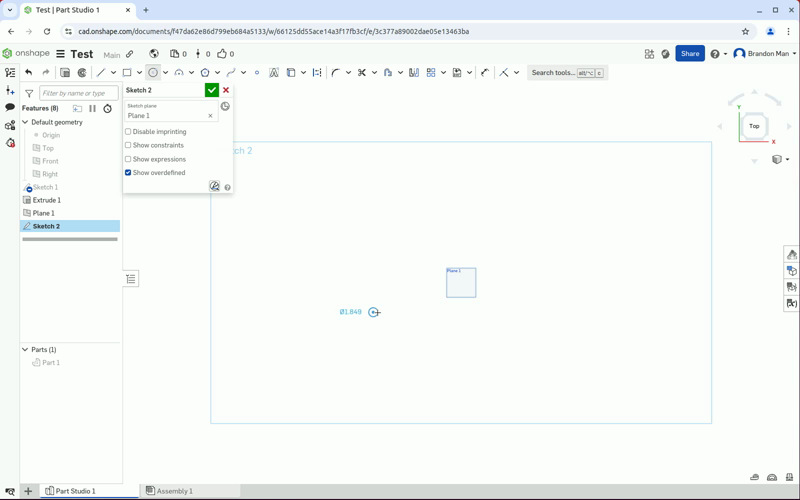
click(377, 312)
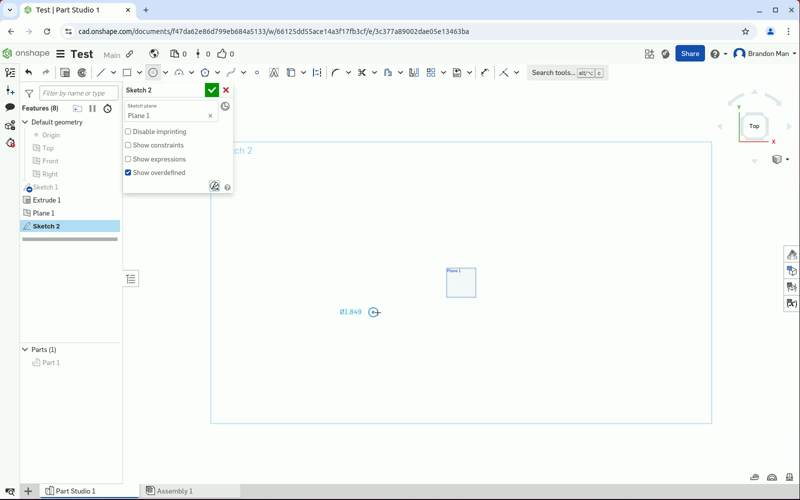
key(esc)
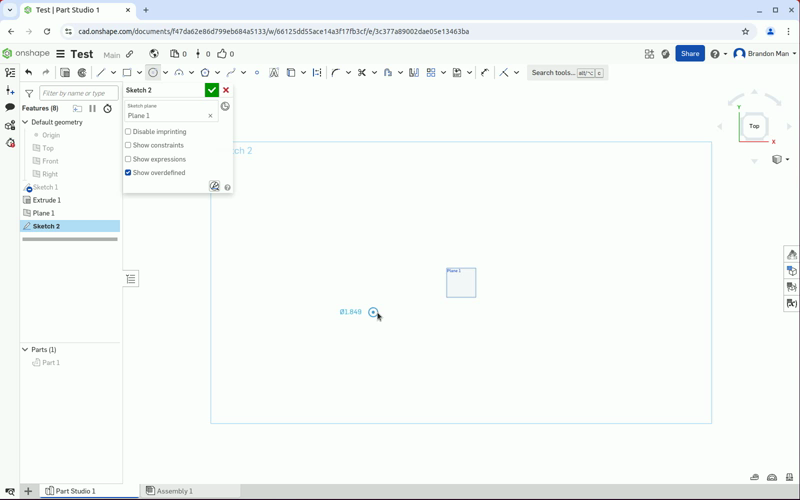
mouse_move(375, 315)
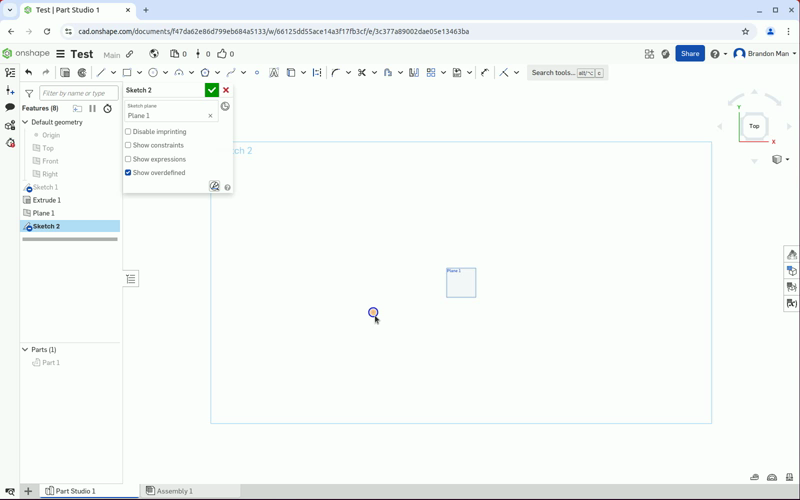
scroll(6)
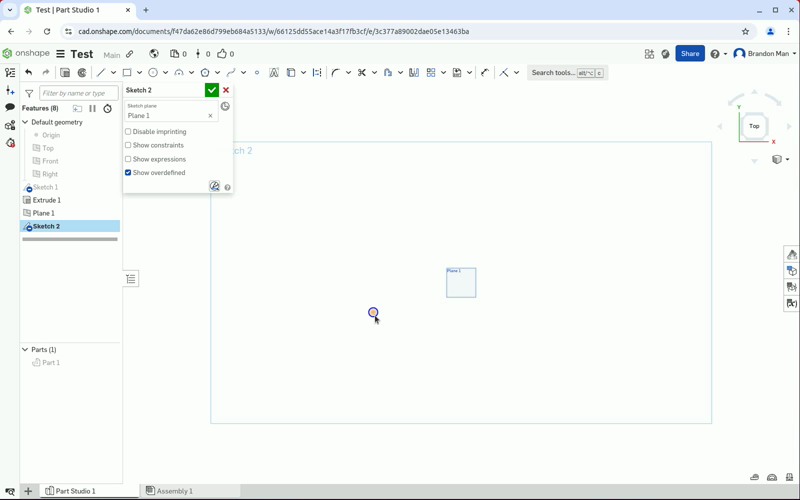
scroll(6)
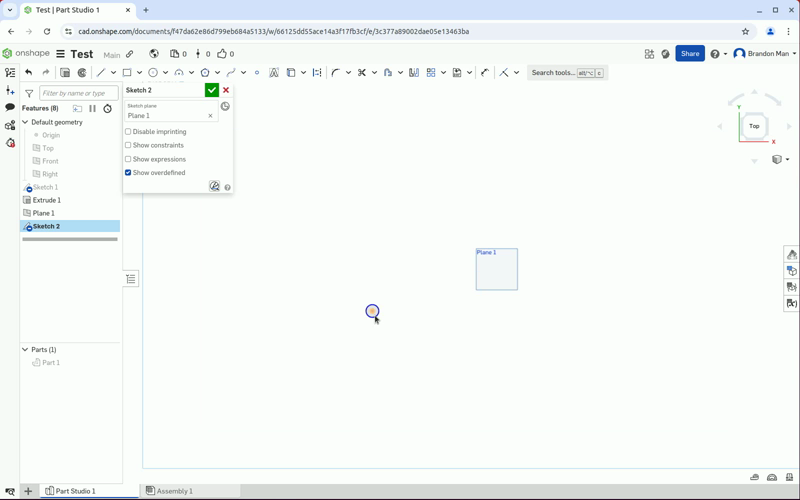
scroll(6)
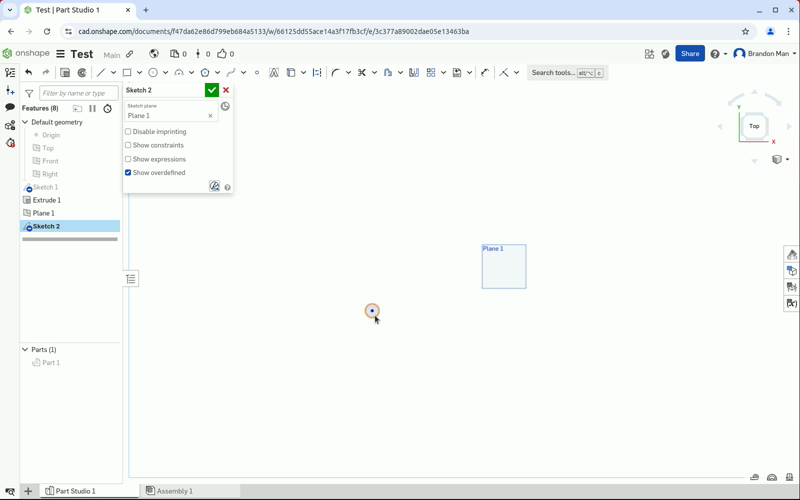
scroll(6)
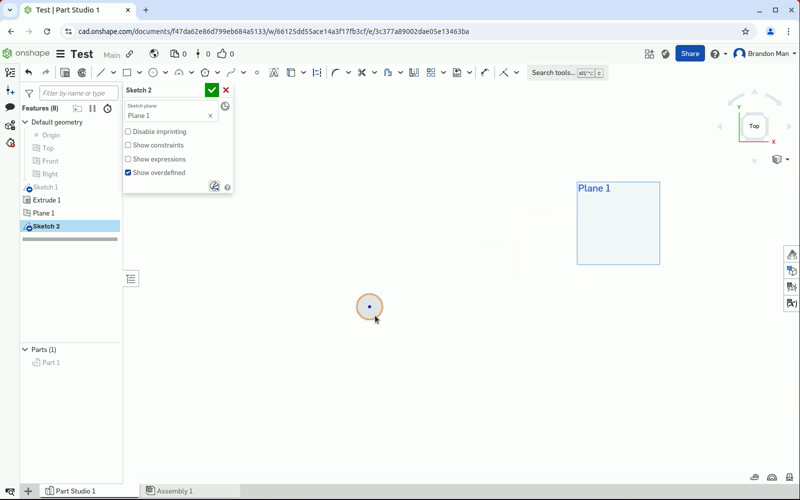
scroll(6)
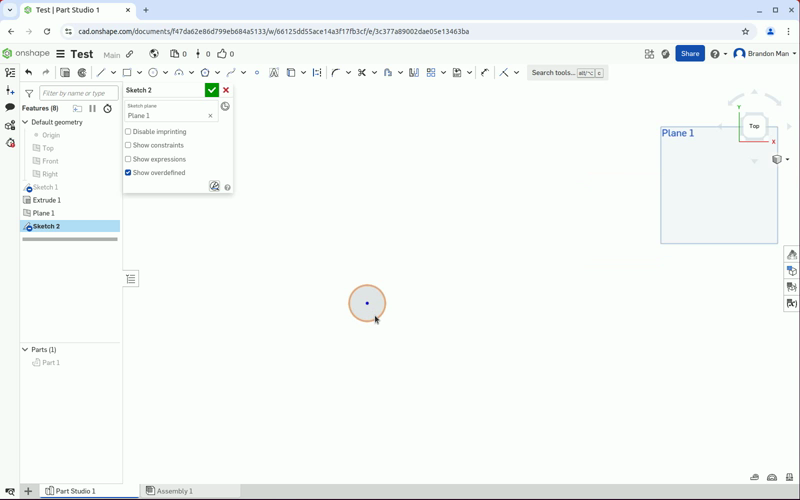
scroll(6)
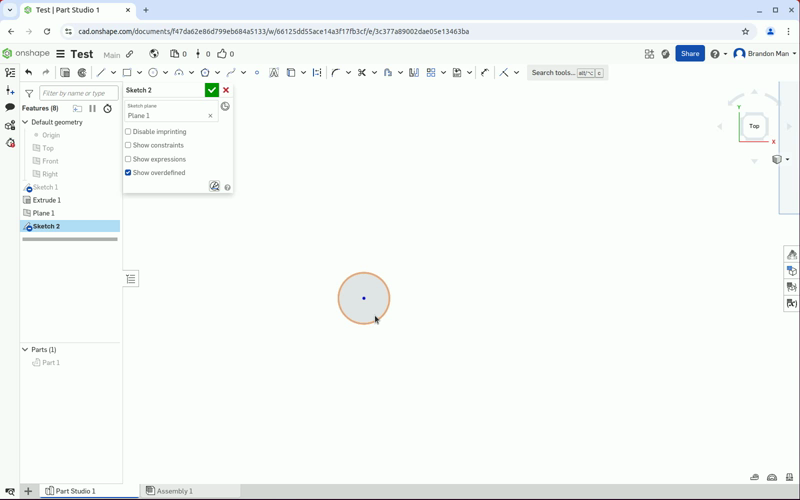
scroll(6)
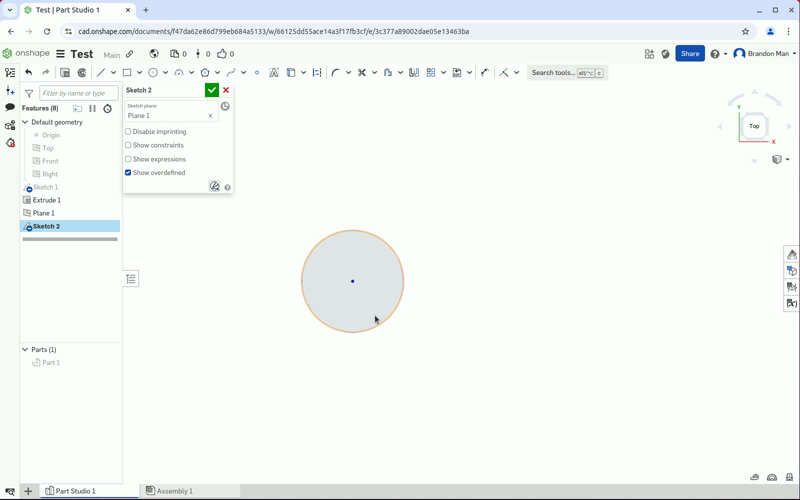
click(375, 315)
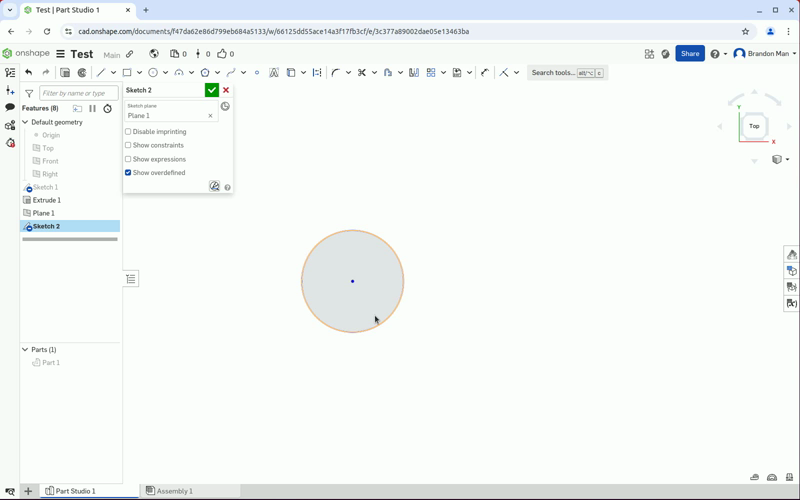
scroll(-6)
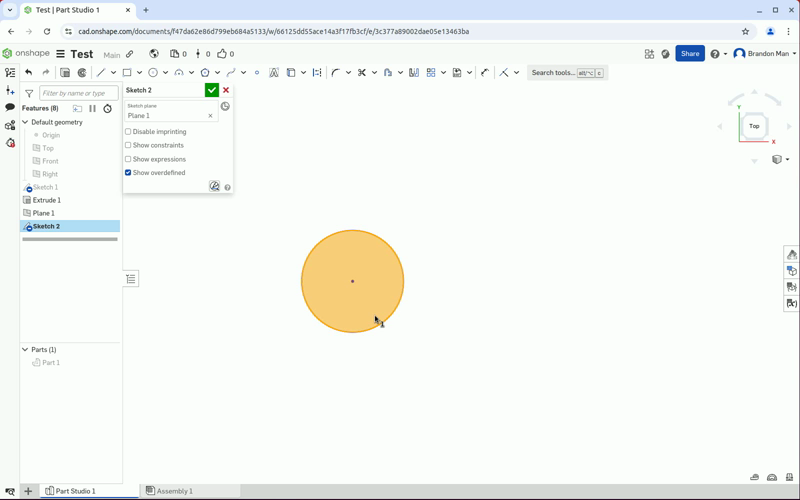
scroll(-6)
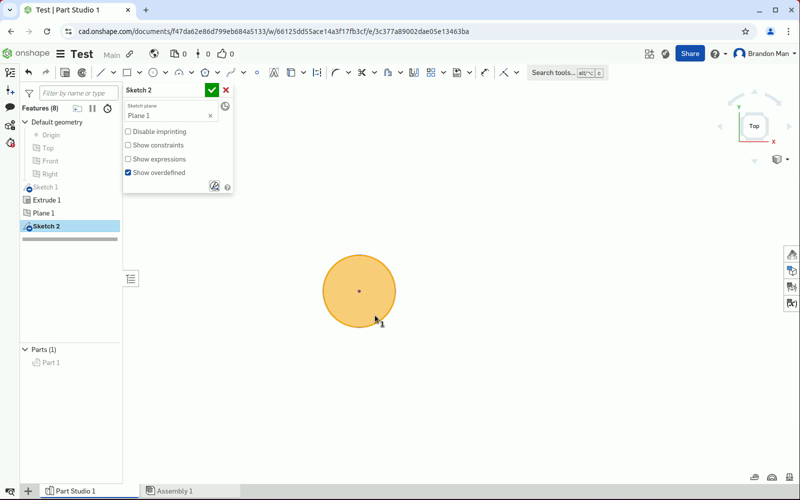
scroll(-6)
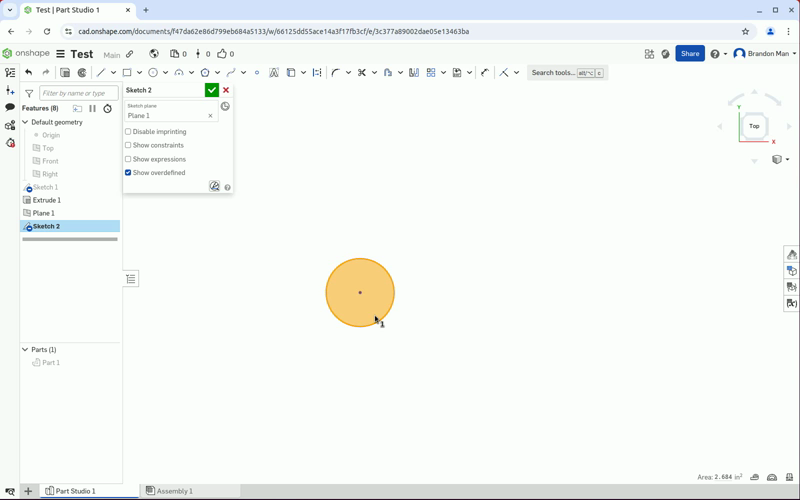
scroll(-6)
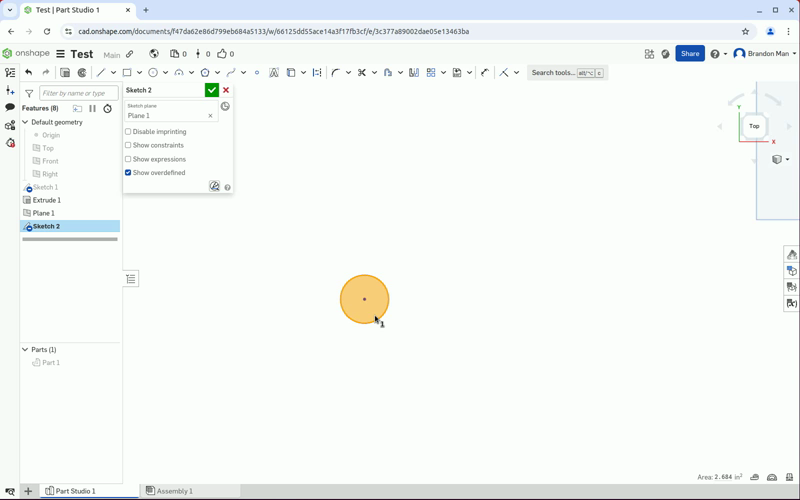
scroll(-6)
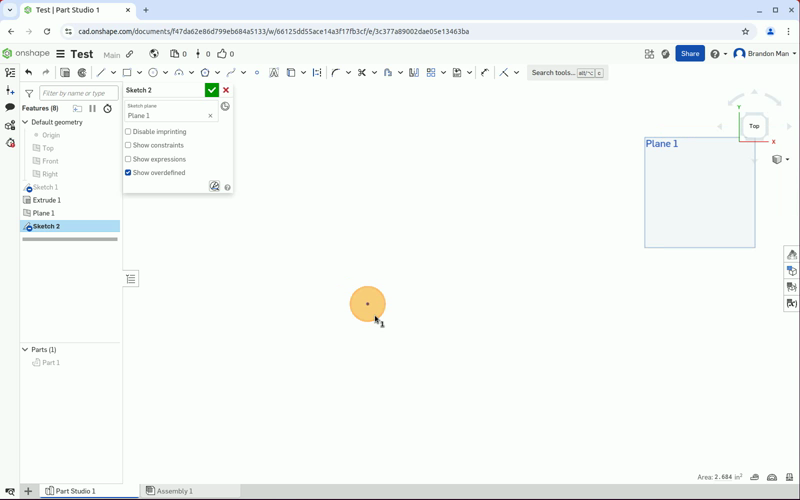
scroll(-6)
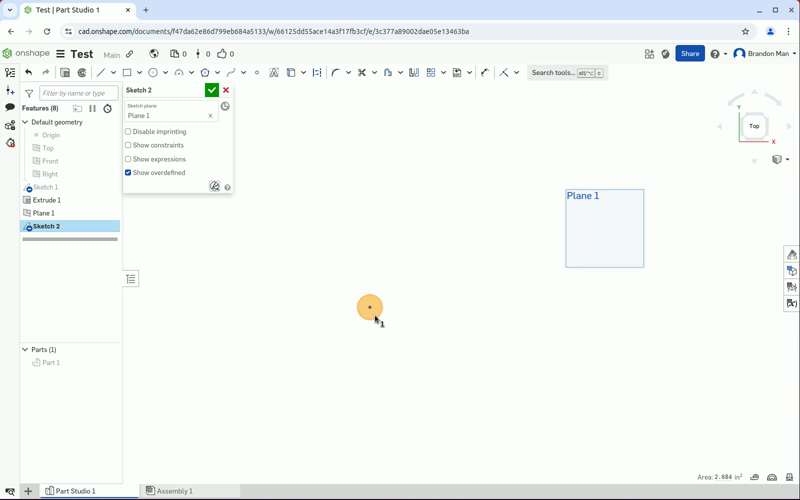
scroll(-6)
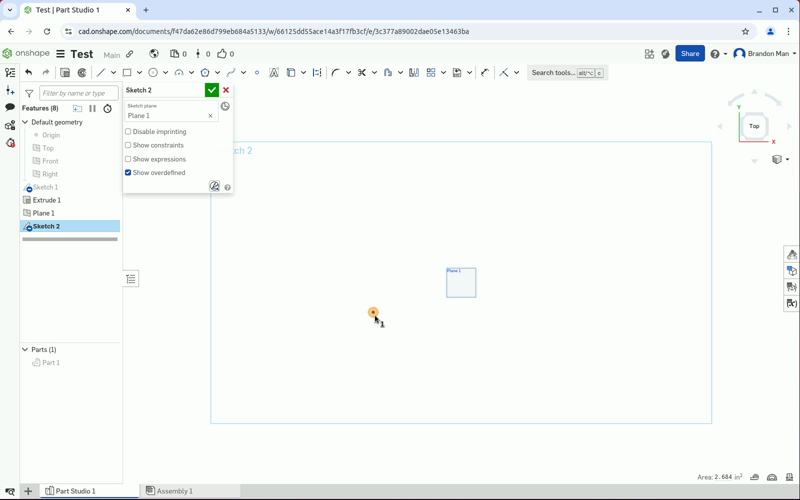
mouse_move(73, 352)
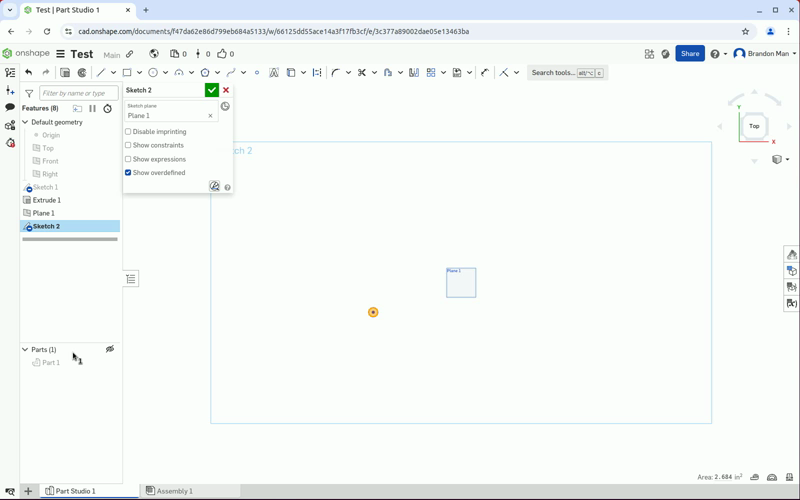
key(shift+y)
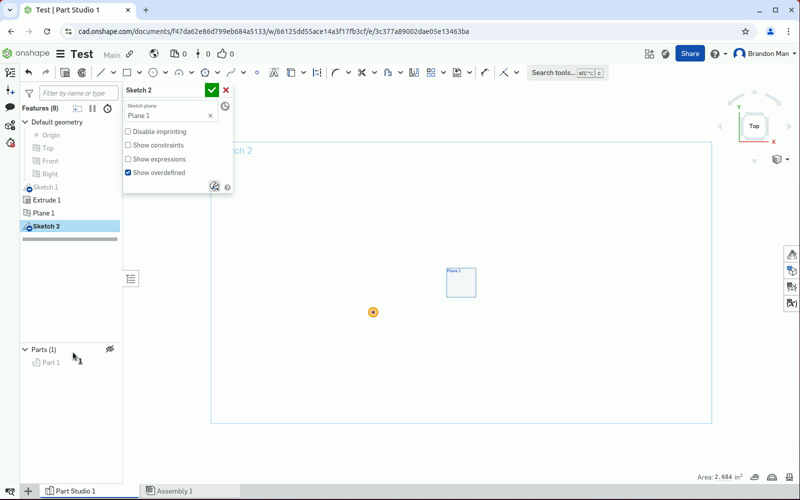
key(shift+e)
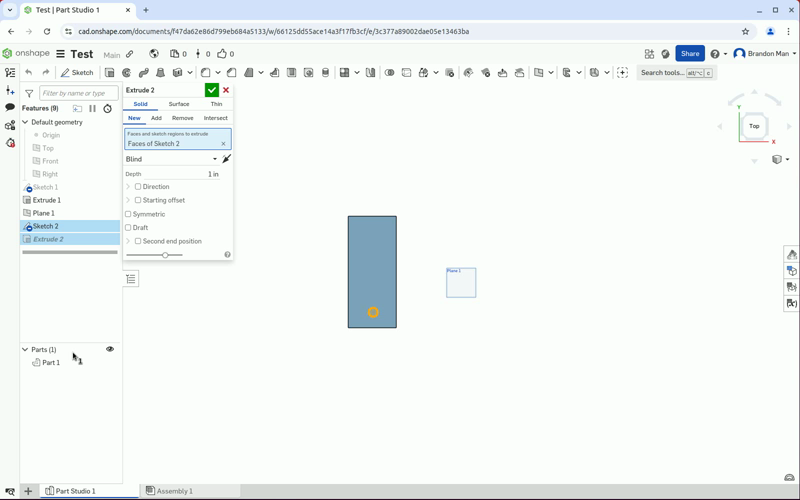
mouse_move(143, 106)
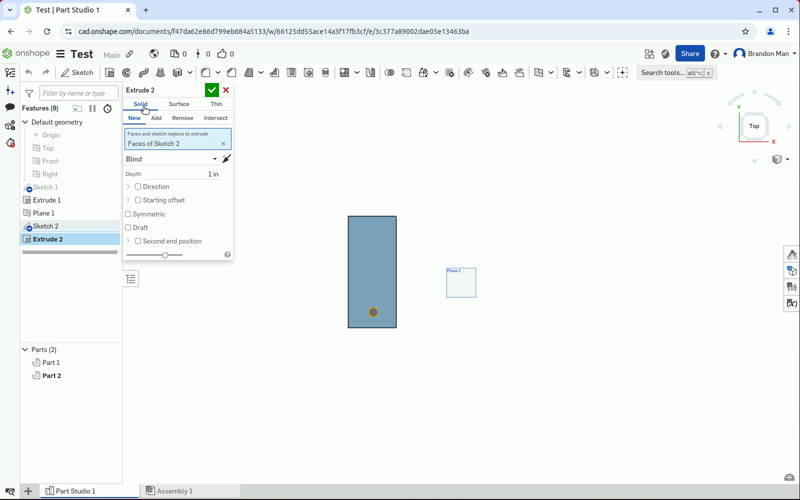
click(143, 106)
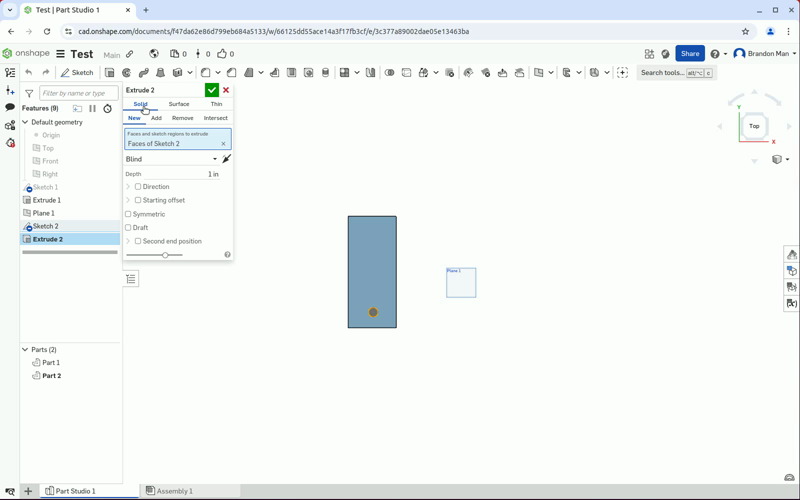
mouse_move(186, 120)
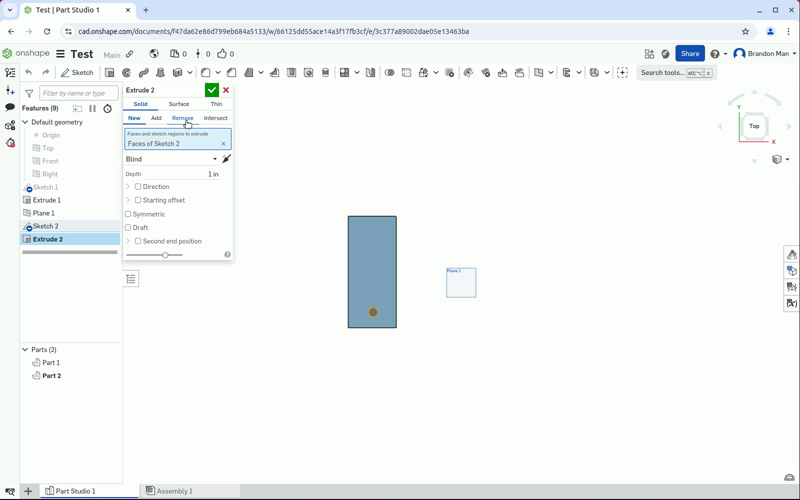
click(186, 120)
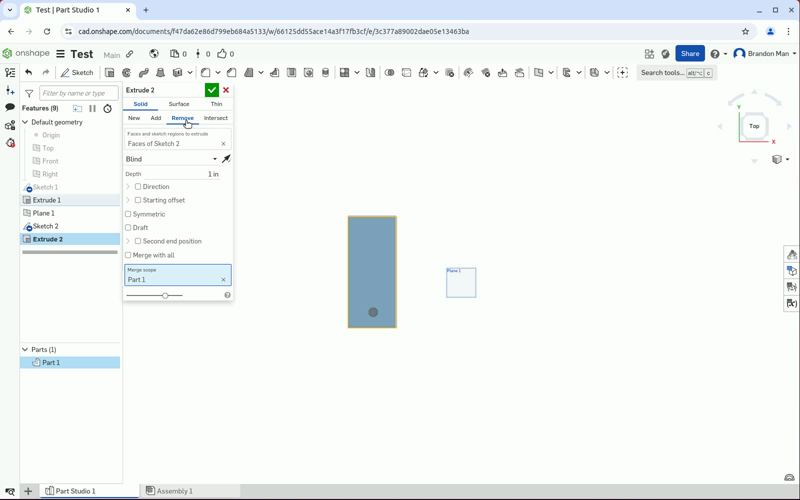
key(tab, 4)
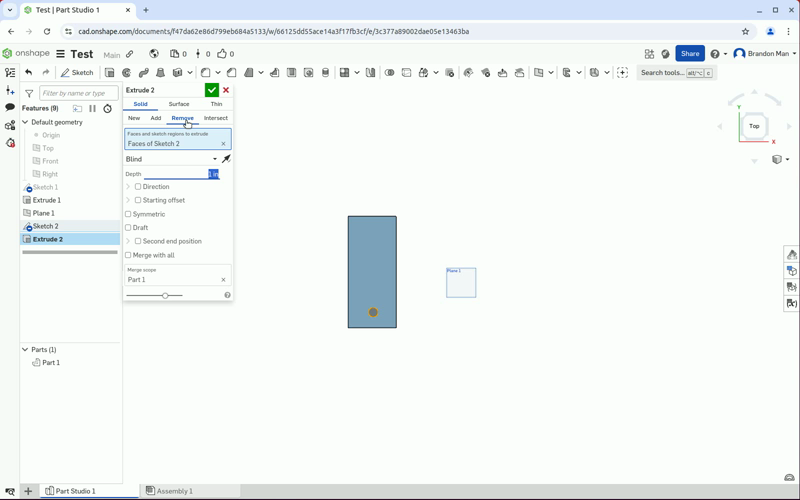
text(8.425)
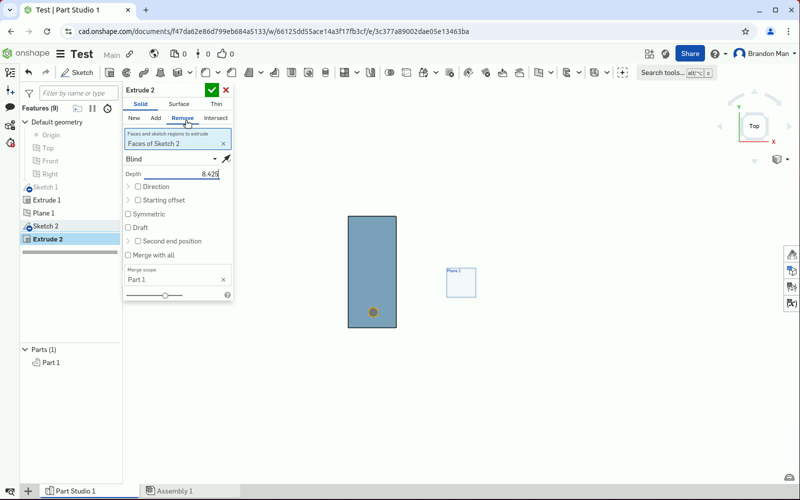
key(tab, 6)
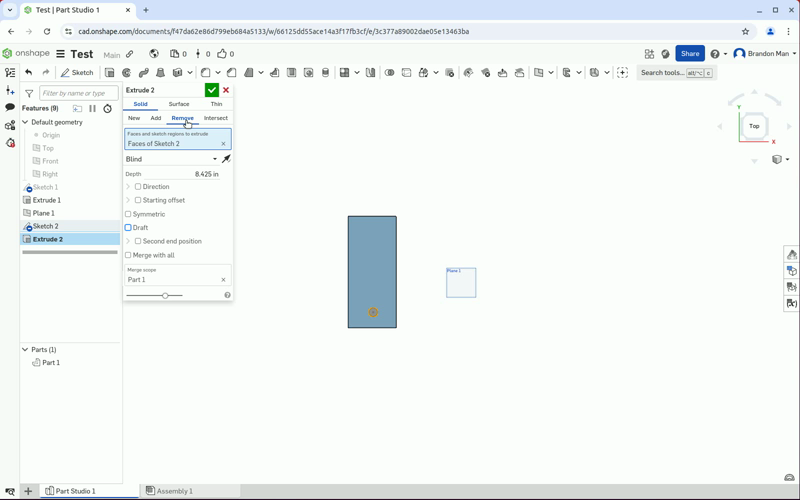
key(space)
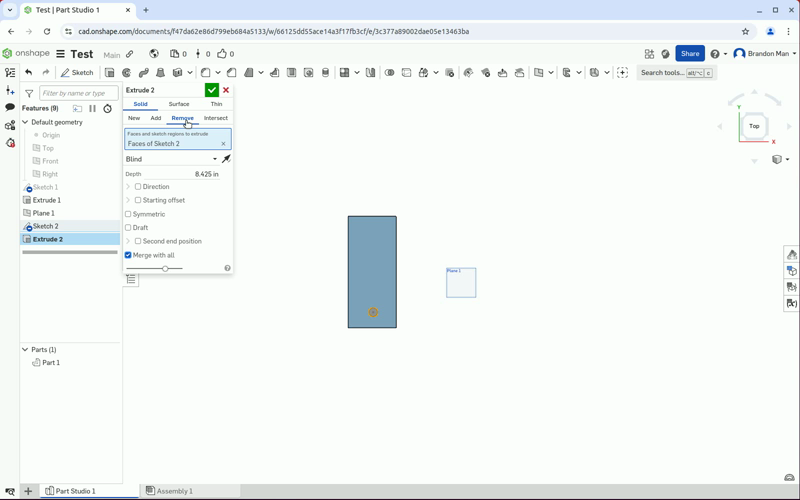
key(enter)
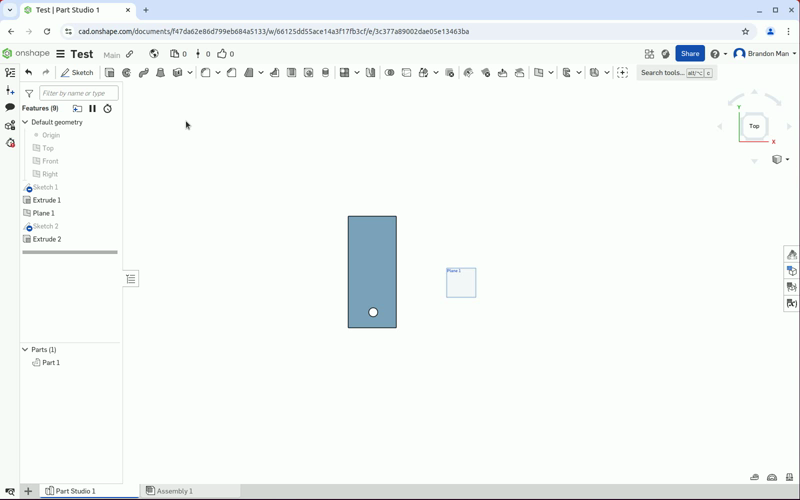
key(shift+h)
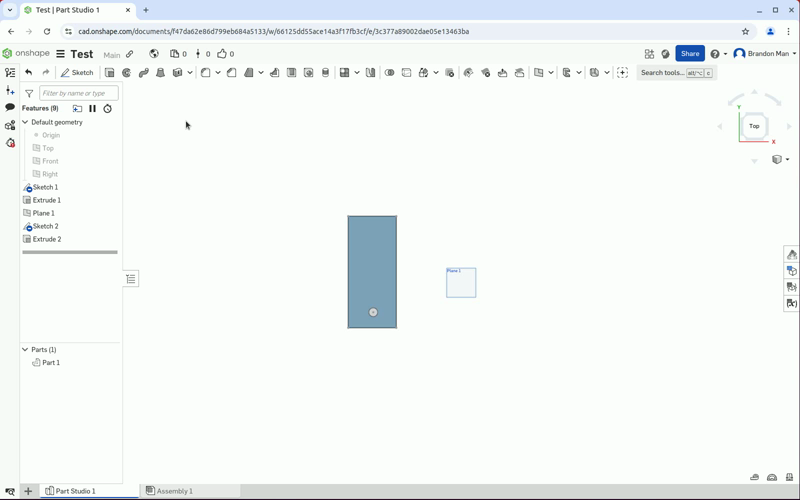
key(shift+h)
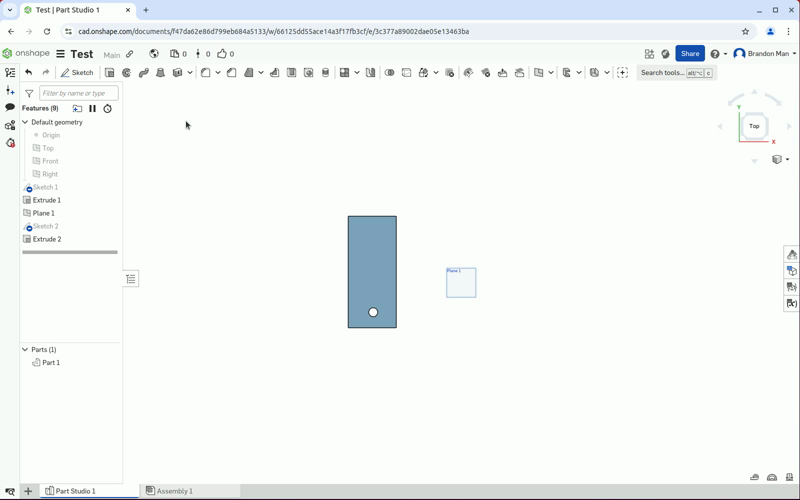
mouse_move(73, 189)
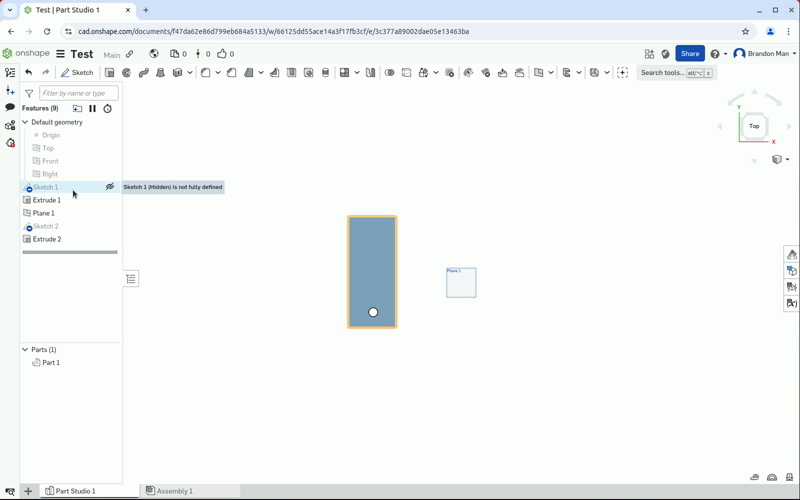
click(73, 189)
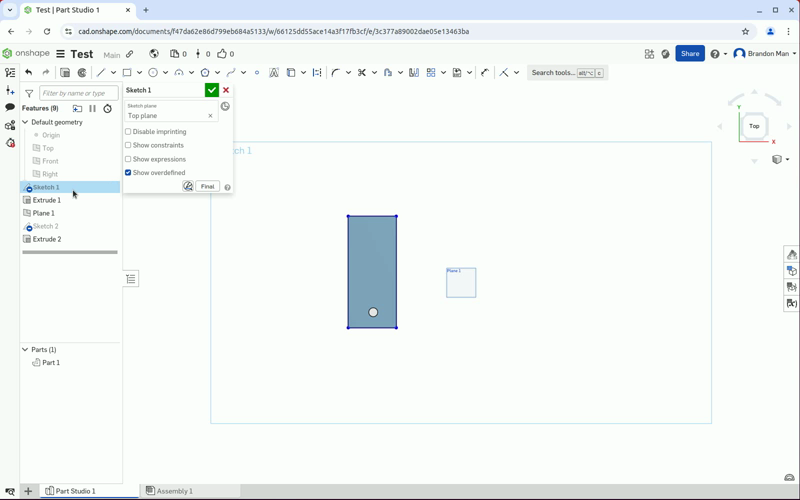
mouse_move(229, 92)
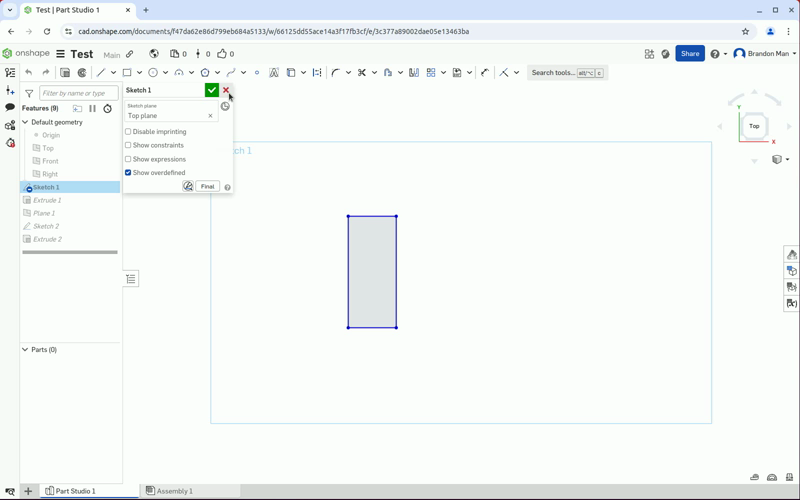
click(229, 92)
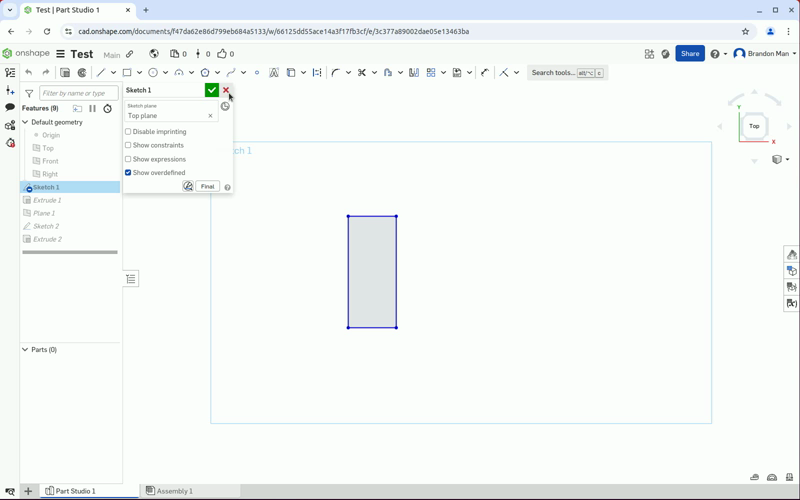
key(shift+s)
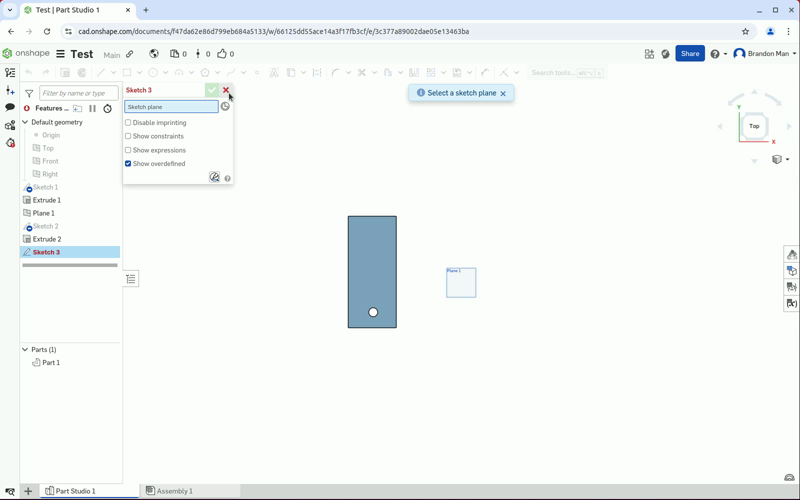
mouse_move(73, 215)
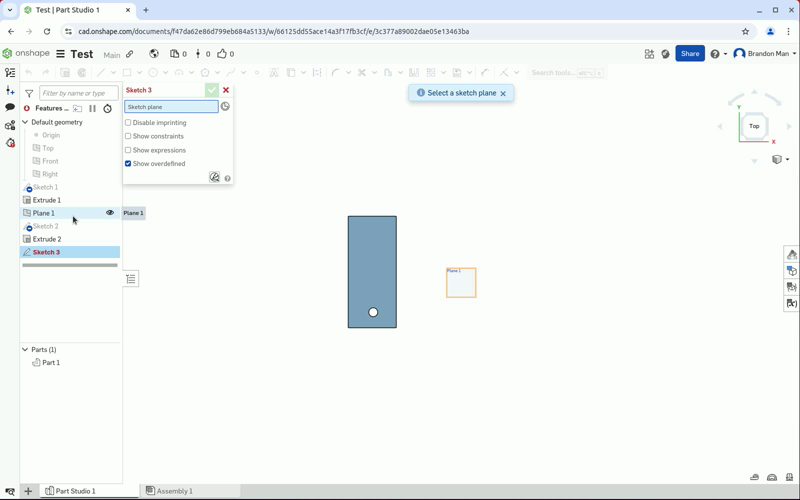
click(73, 215)
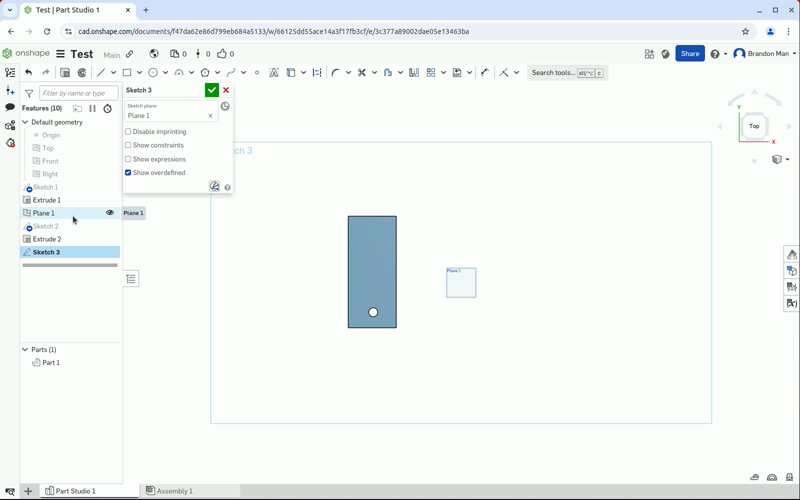
mouse_move(73, 352)
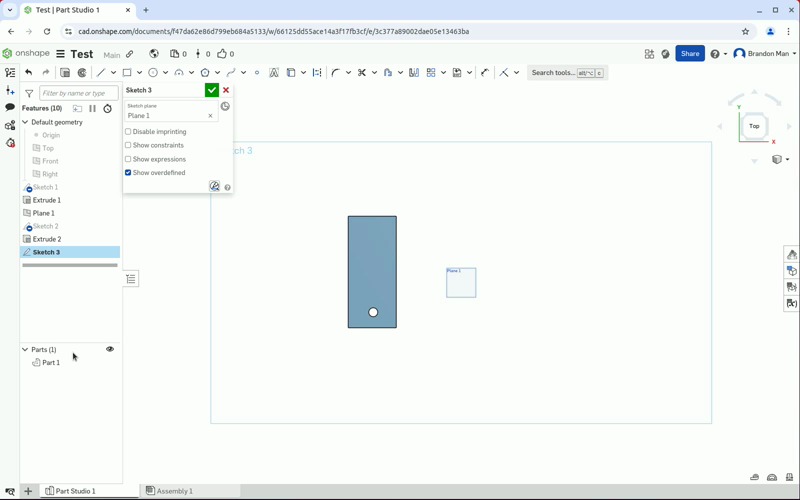
key(y)
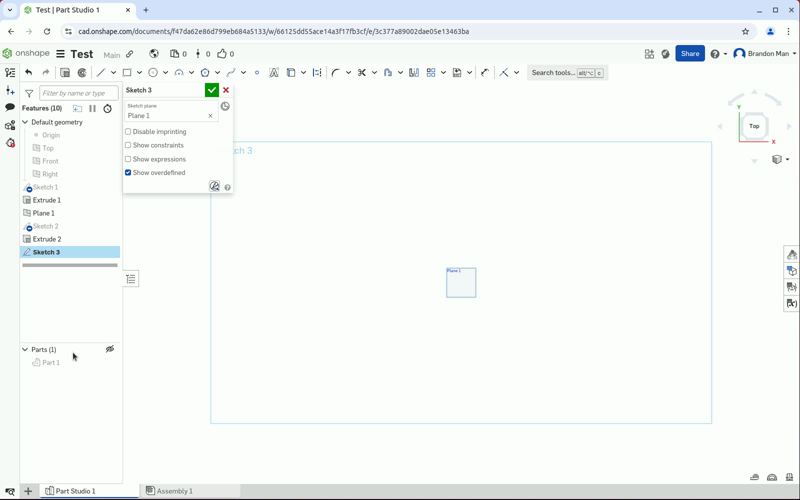
key(c)
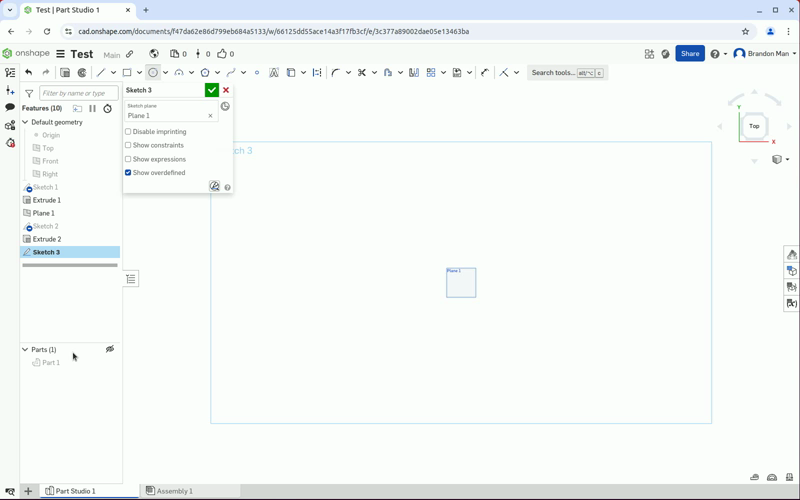
key_down(shift)
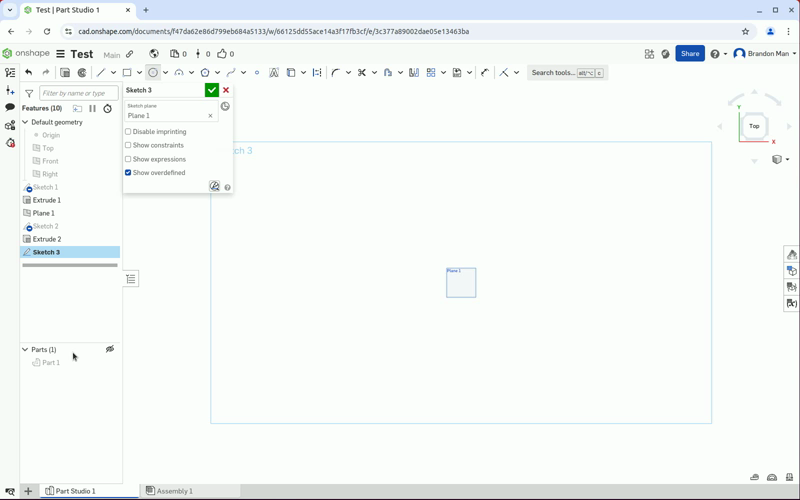
mouse_move(373, 231)
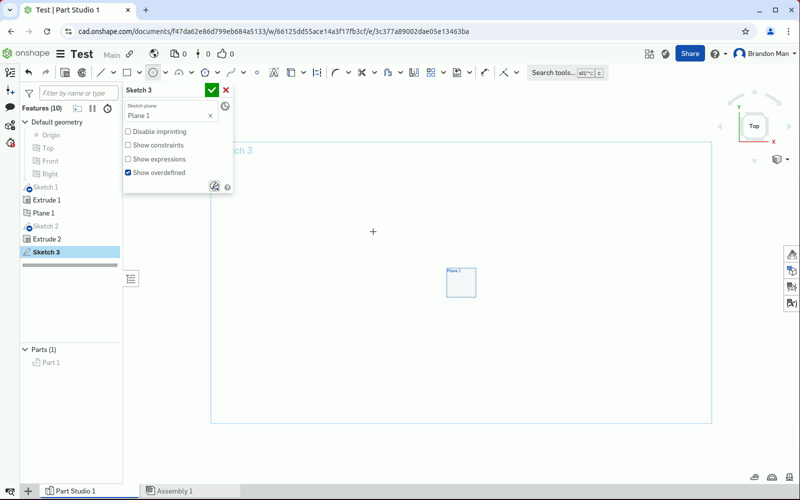
click(373, 231)
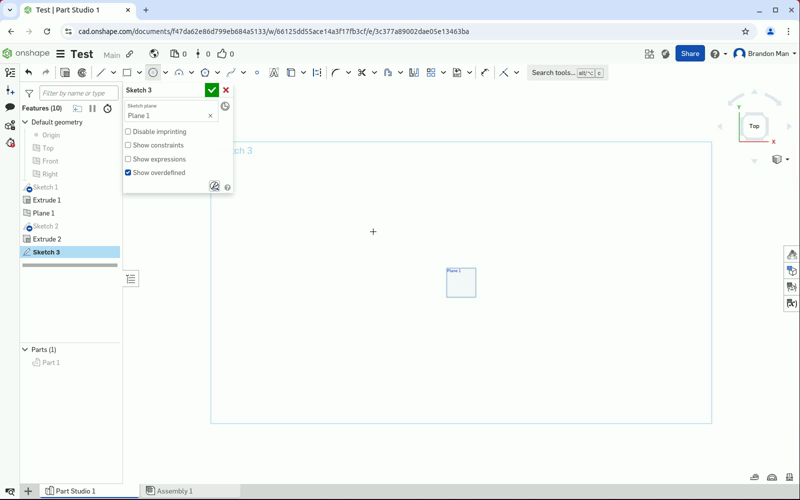
key_up(shift)
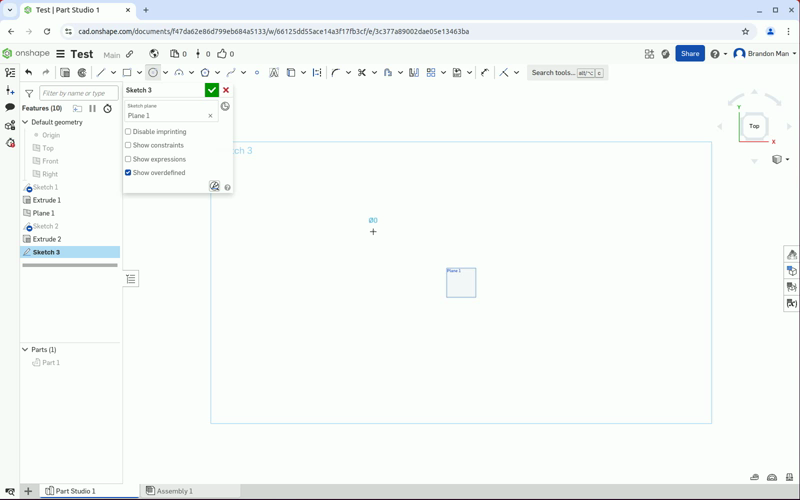
mouse_move(377, 231)
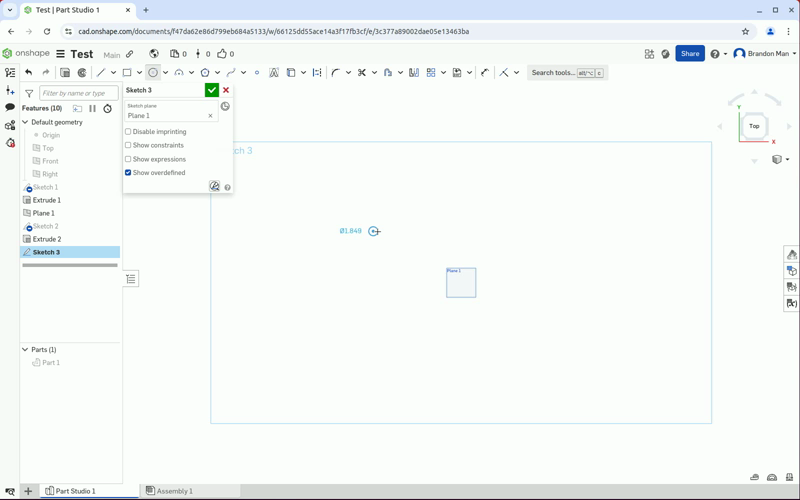
click(377, 231)
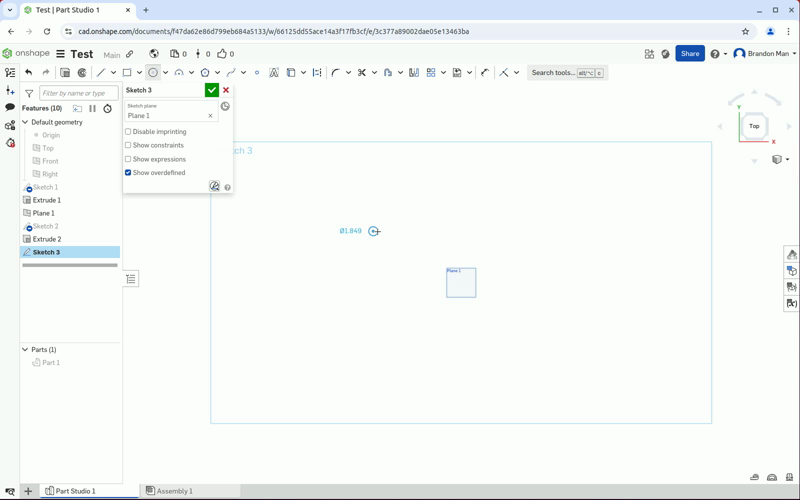
key(esc)
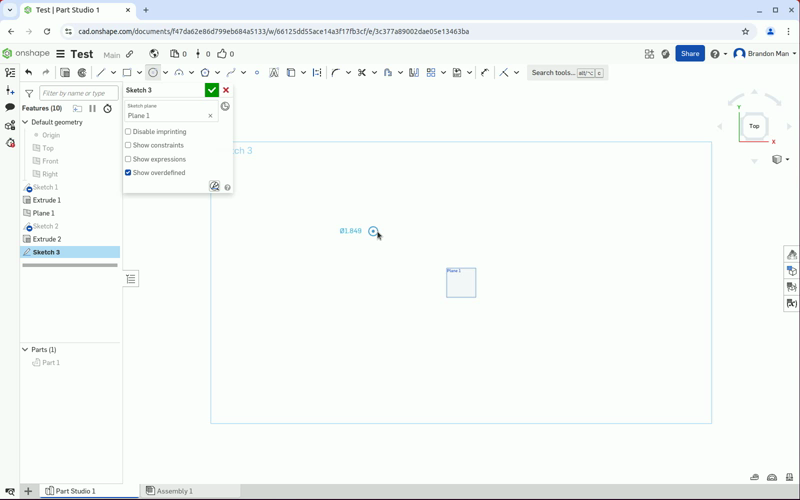
mouse_move(372, 234)
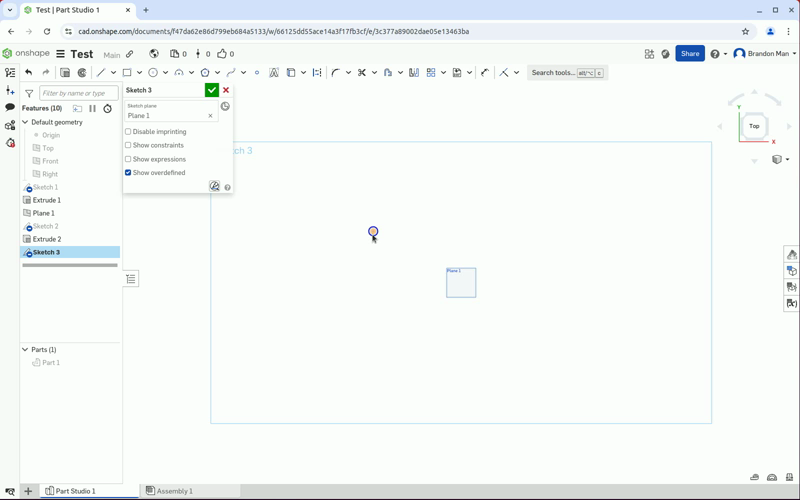
scroll(6)
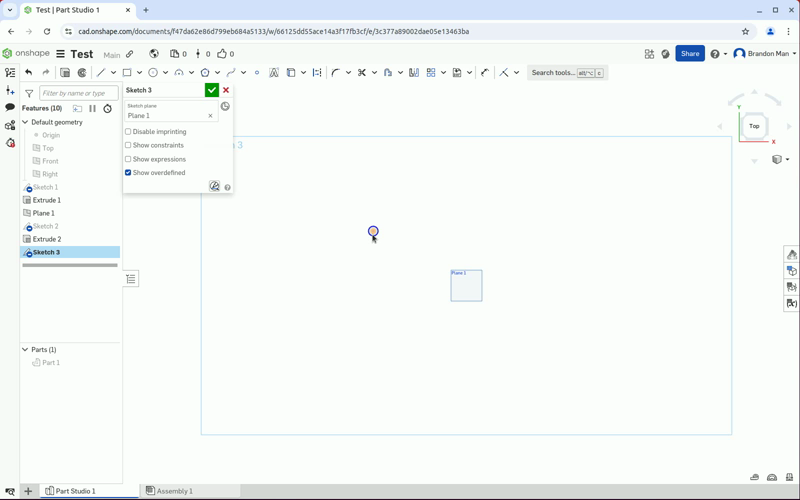
scroll(6)
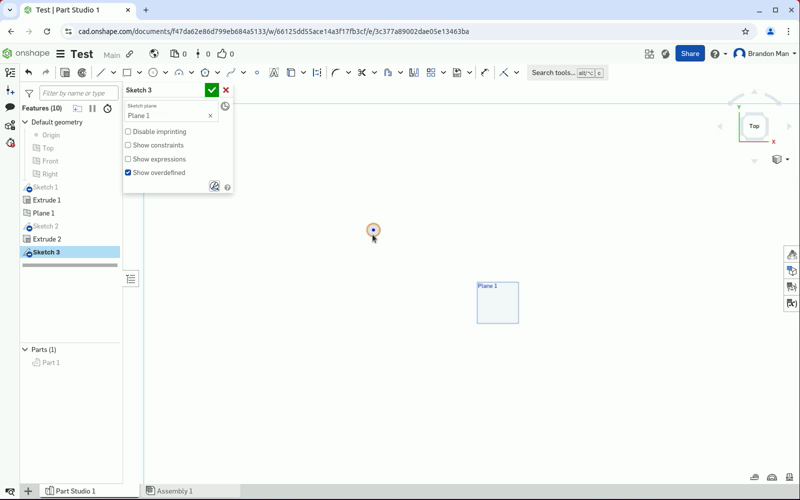
scroll(6)
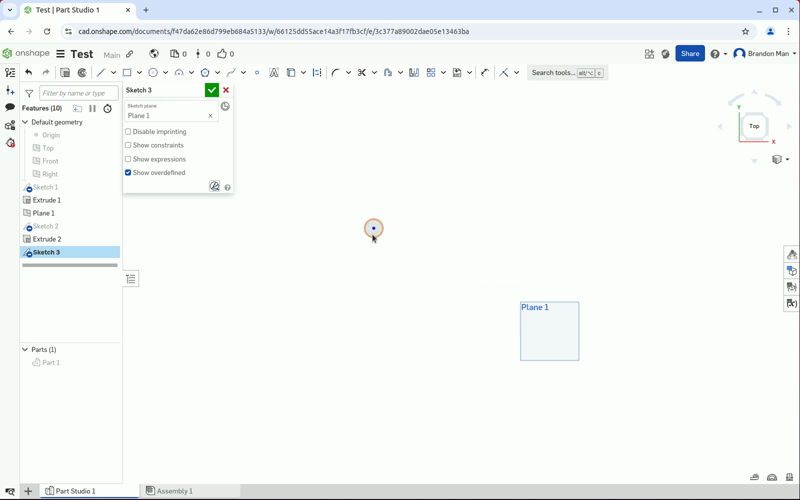
scroll(6)
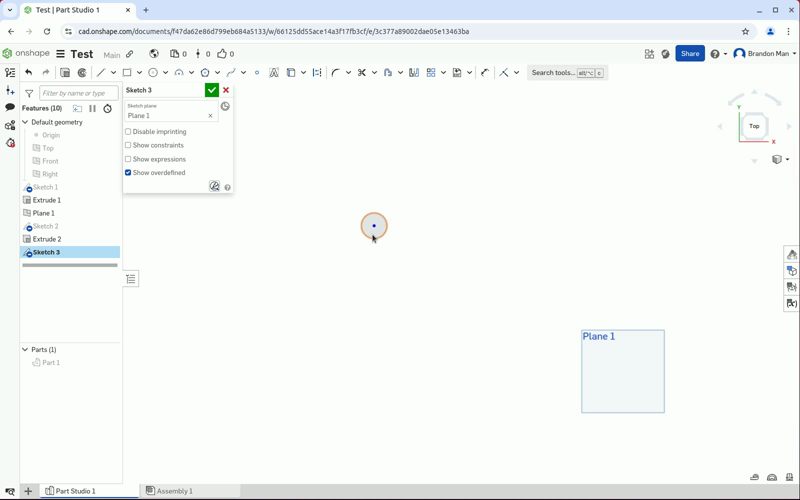
scroll(6)
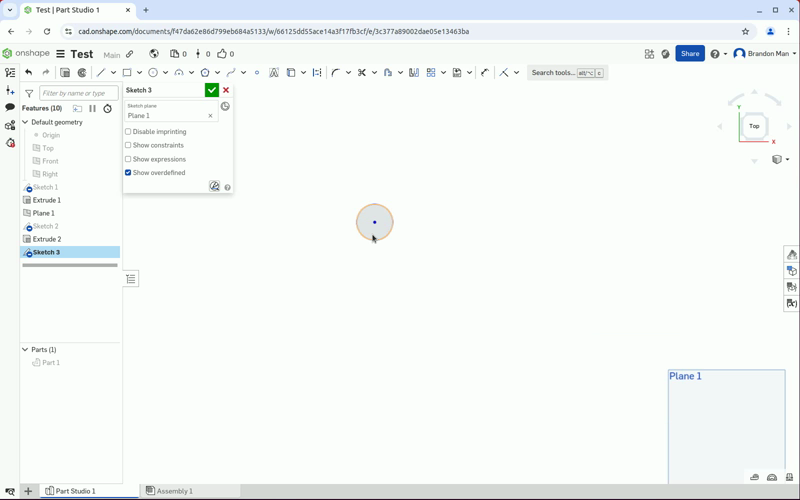
scroll(6)
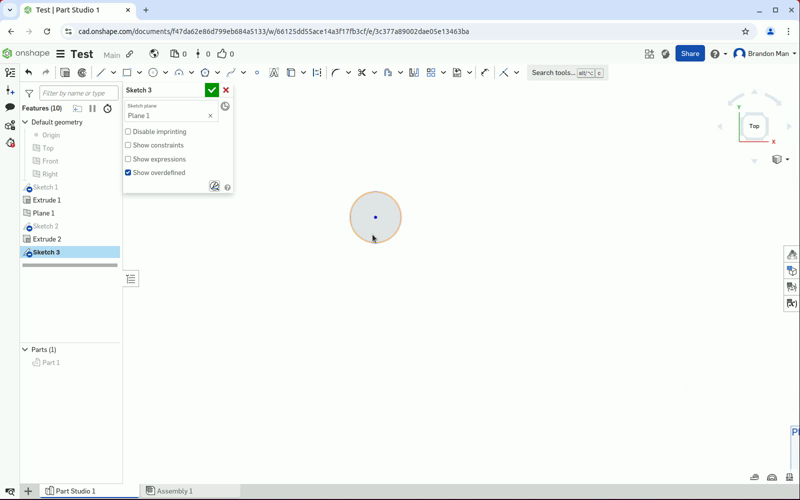
scroll(6)
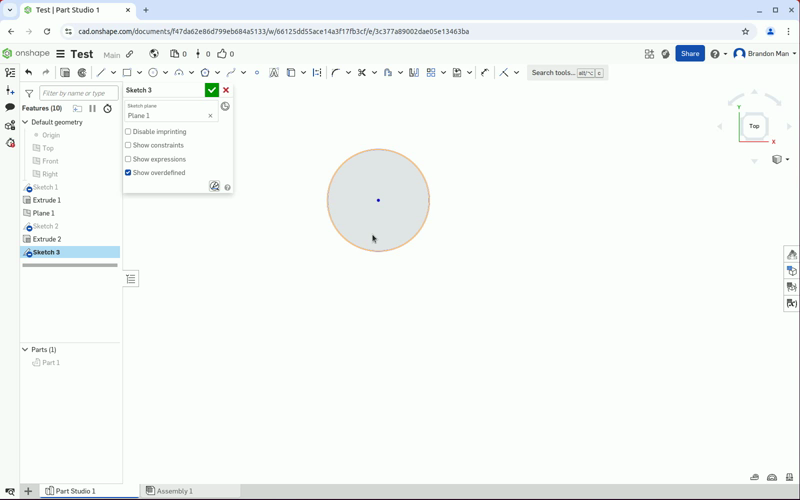
click(372, 234)
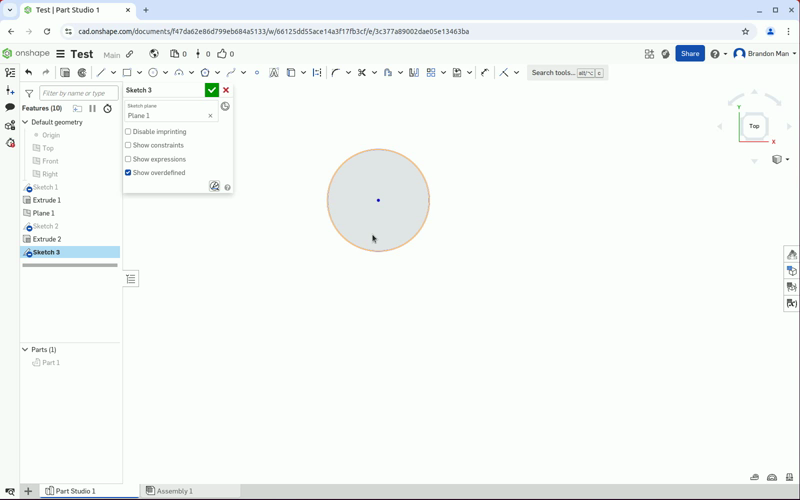
scroll(-6)
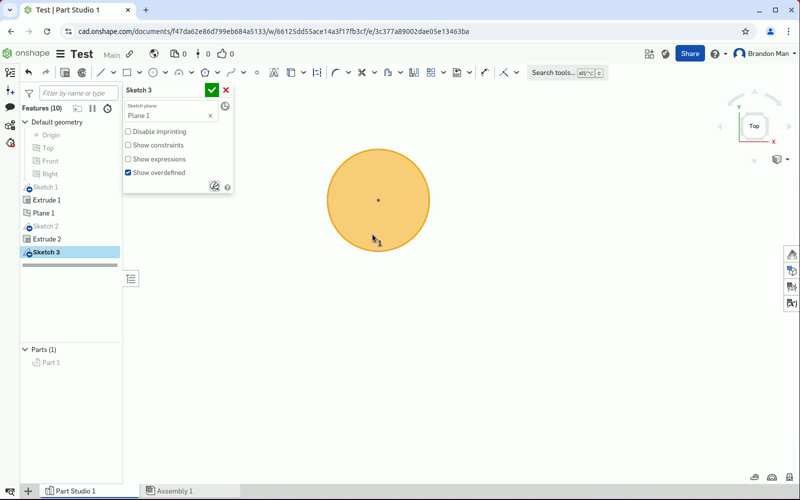
scroll(-6)
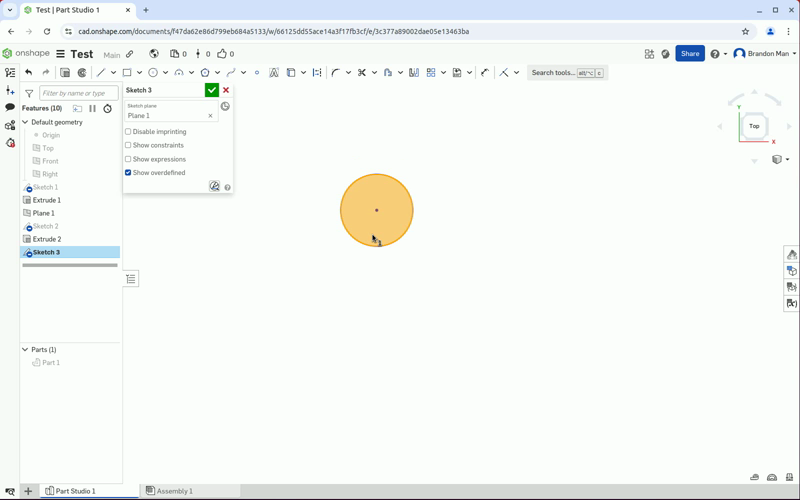
scroll(-6)
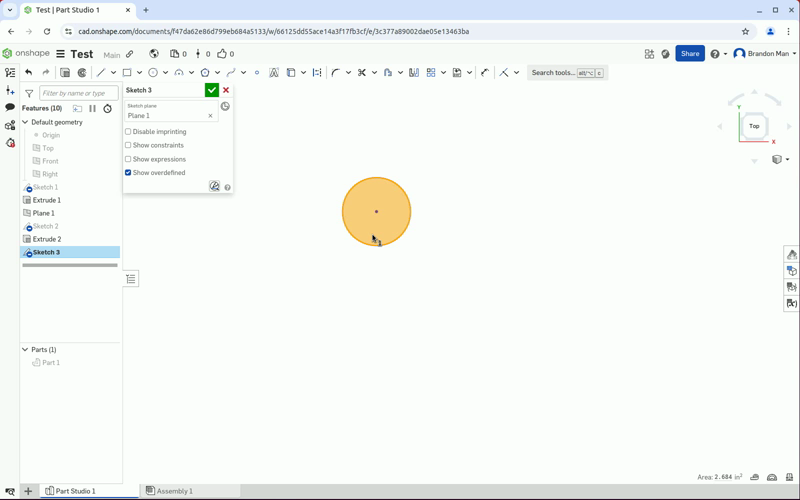
scroll(-6)
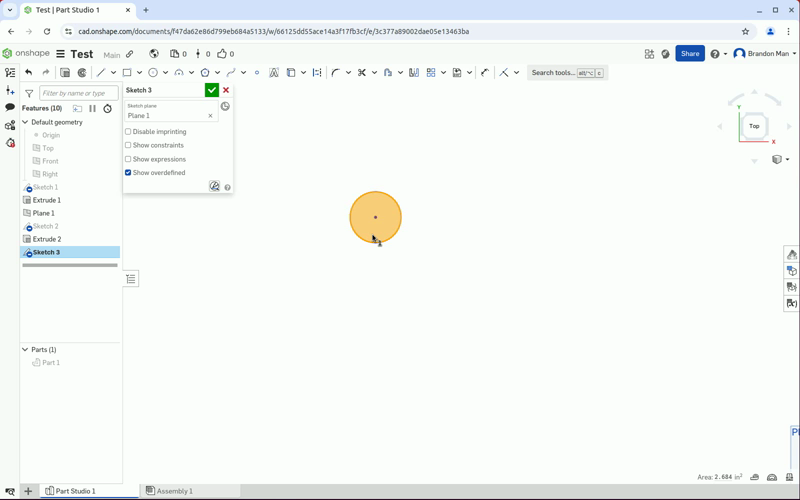
scroll(-6)
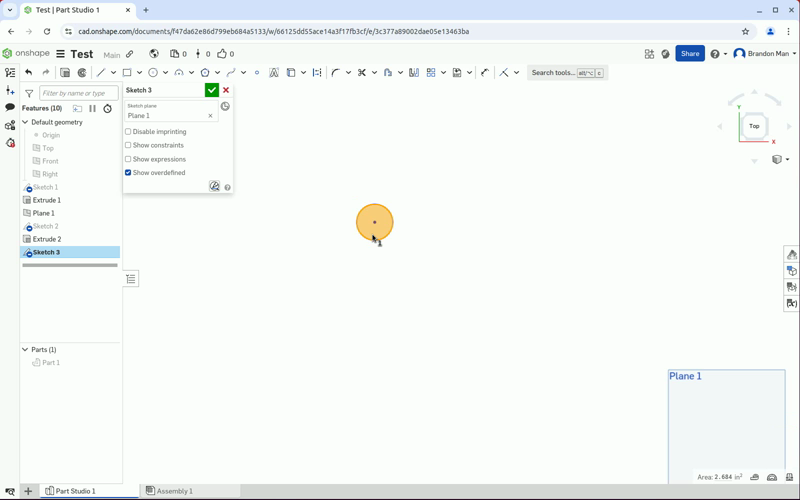
scroll(-6)
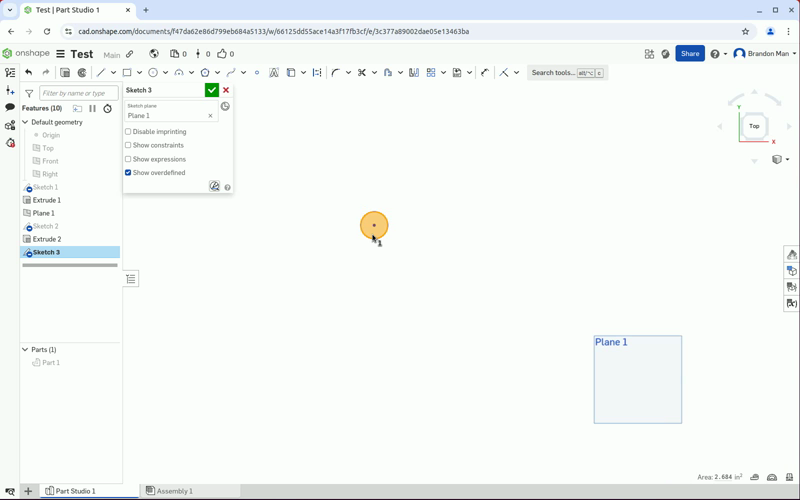
scroll(-6)
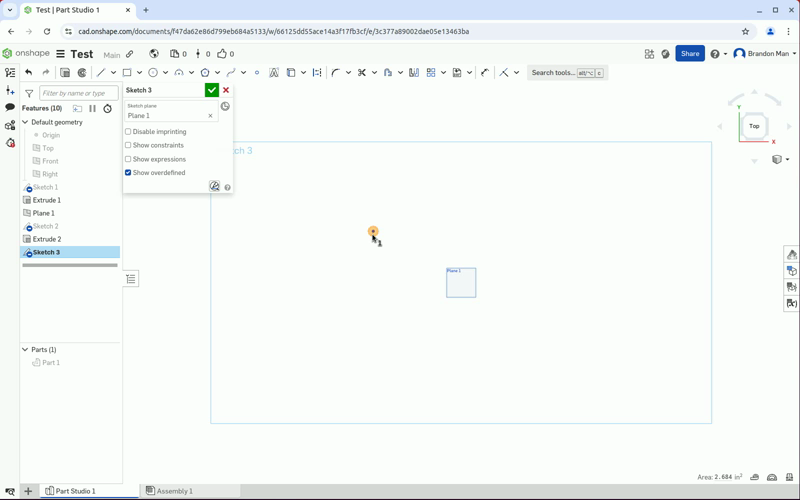
mouse_move(73, 352)
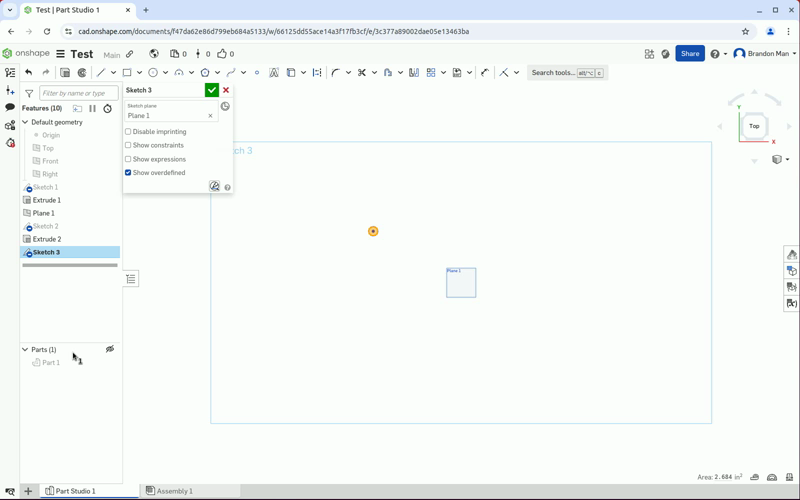
key(shift+y)
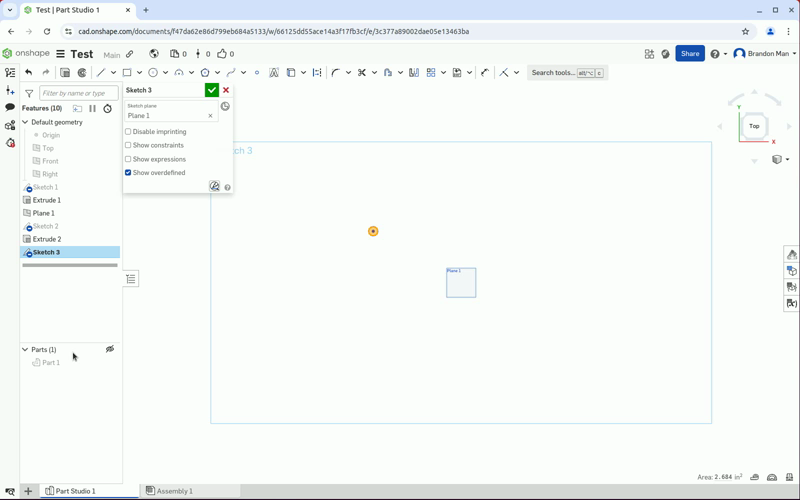
key(shift+e)
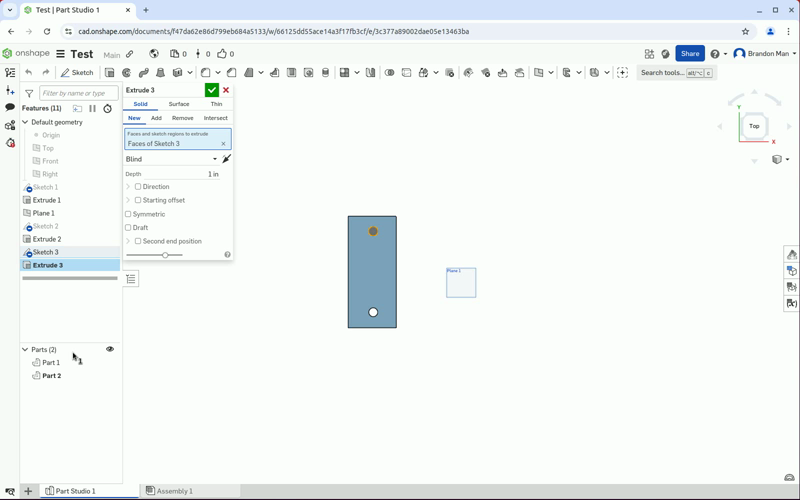
mouse_move(143, 106)
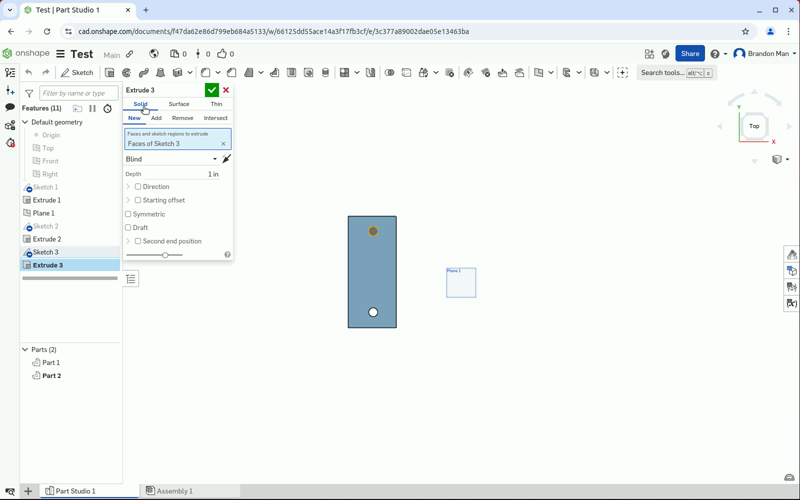
click(143, 106)
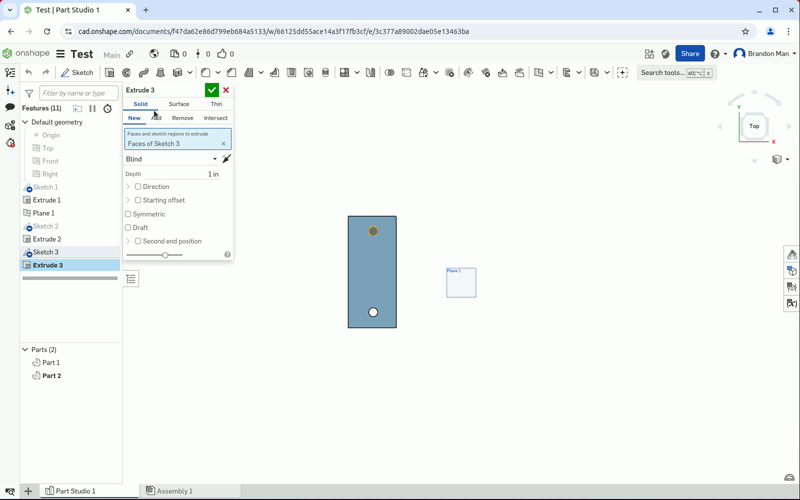
mouse_move(186, 120)
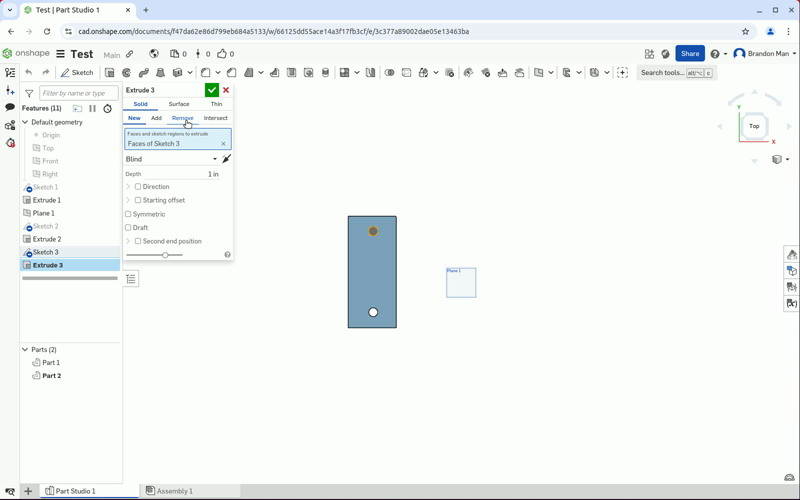
click(186, 120)
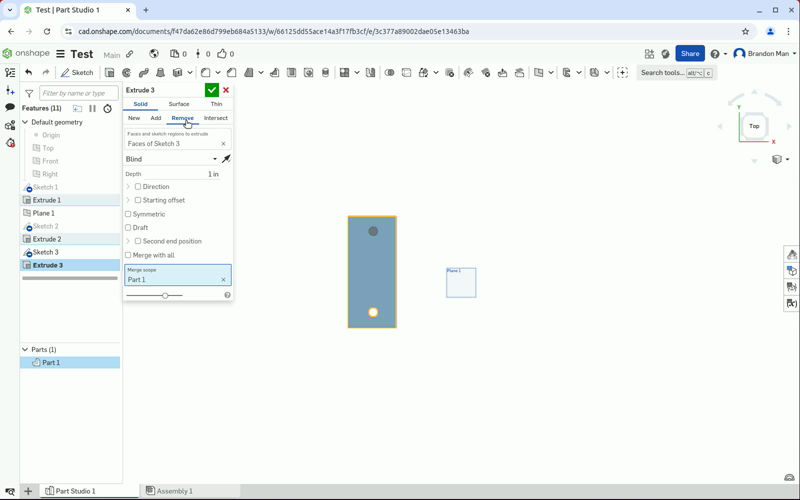
key(tab, 4)
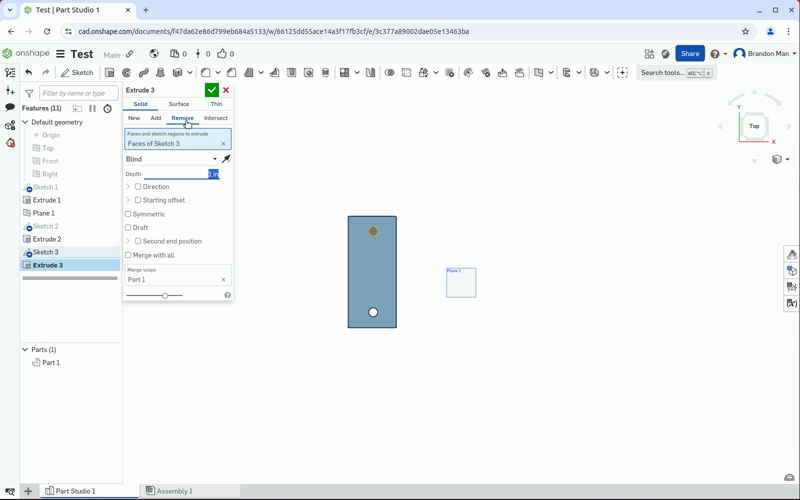
text(8.425)
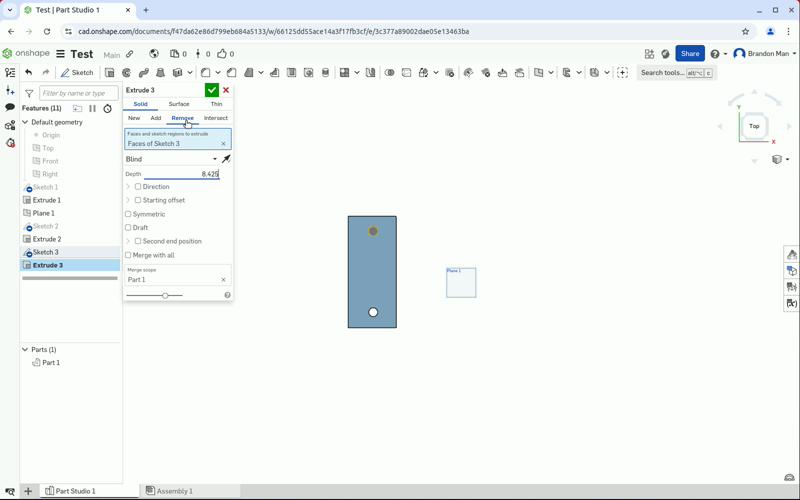
key(tab, 6)
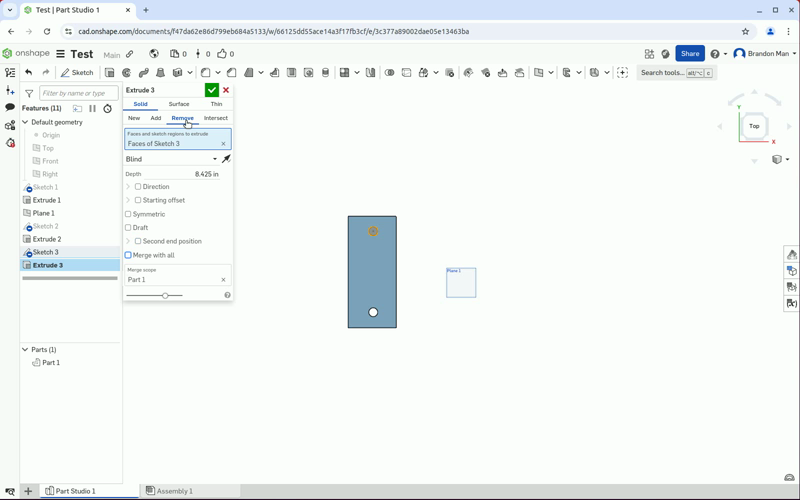
key(space)
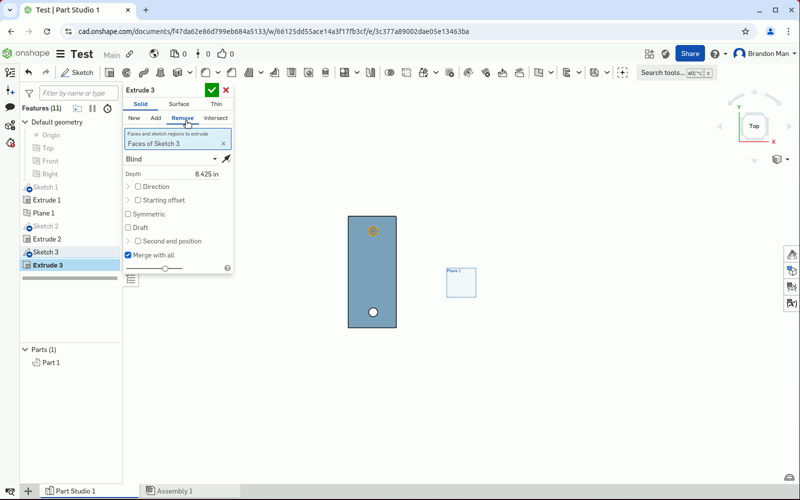
key(enter)
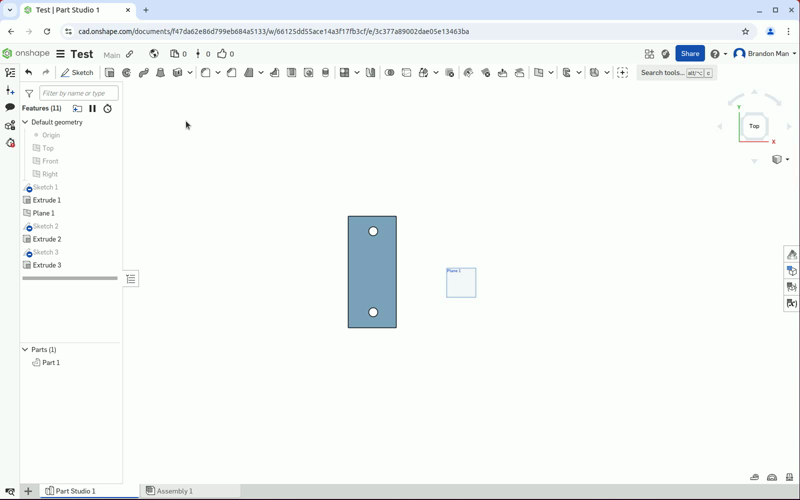
key(shift+h)
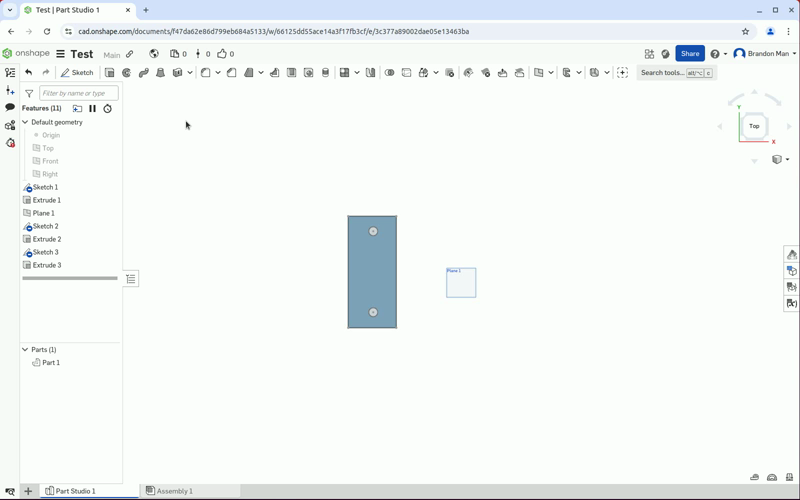
key(shift+h)
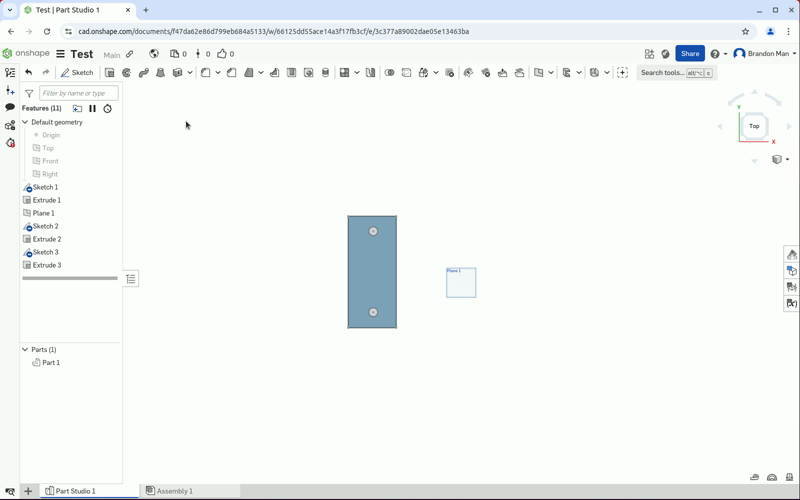
key(shift+7)
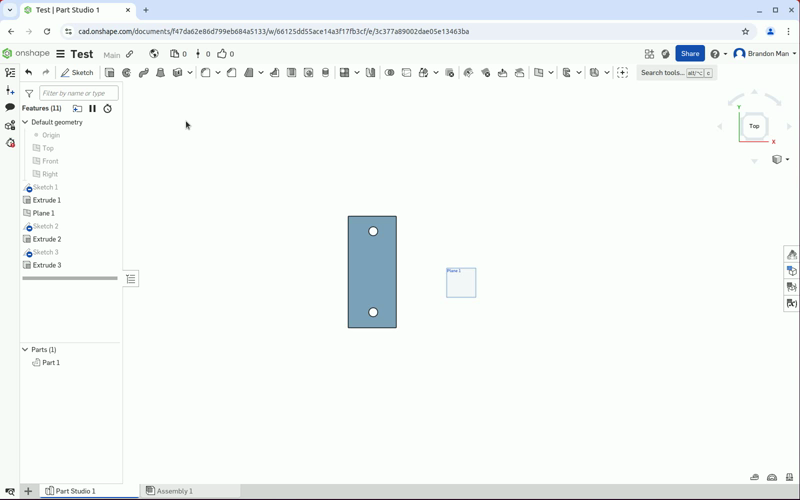
key(up, 3)
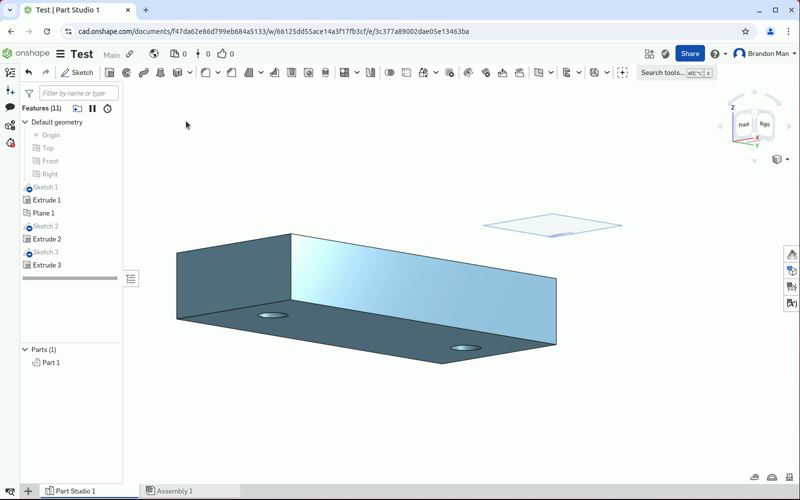
key(left, 3)
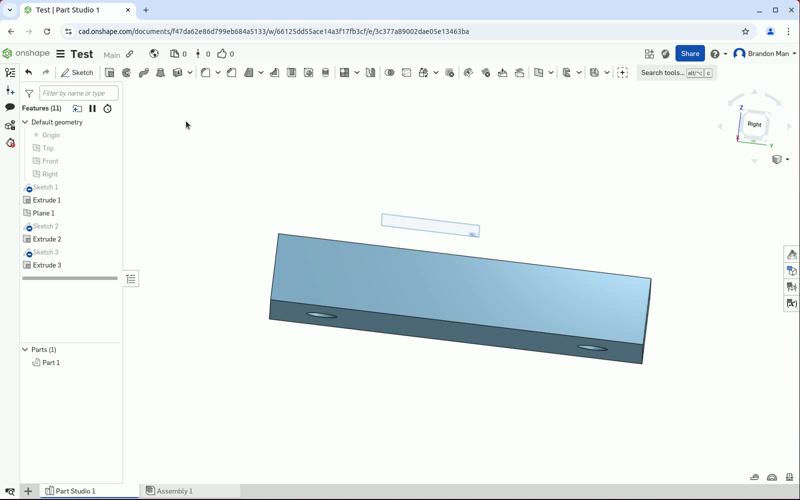
key(right, 3)
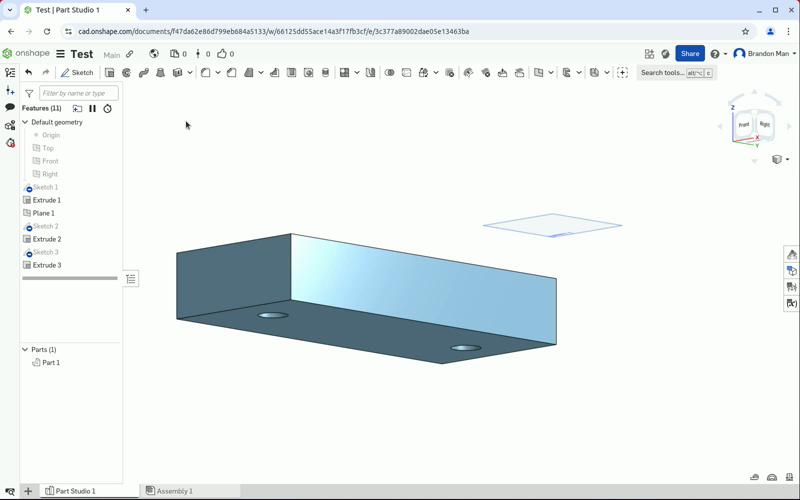
key(down, 3)
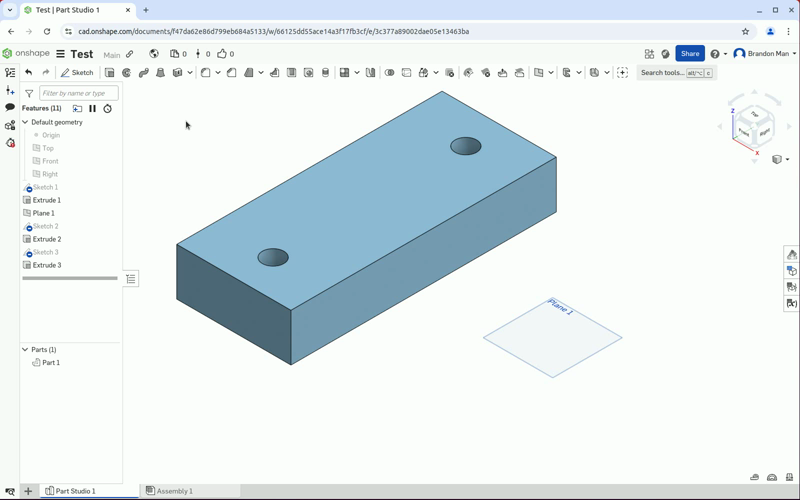
mouse_move(73, 189)
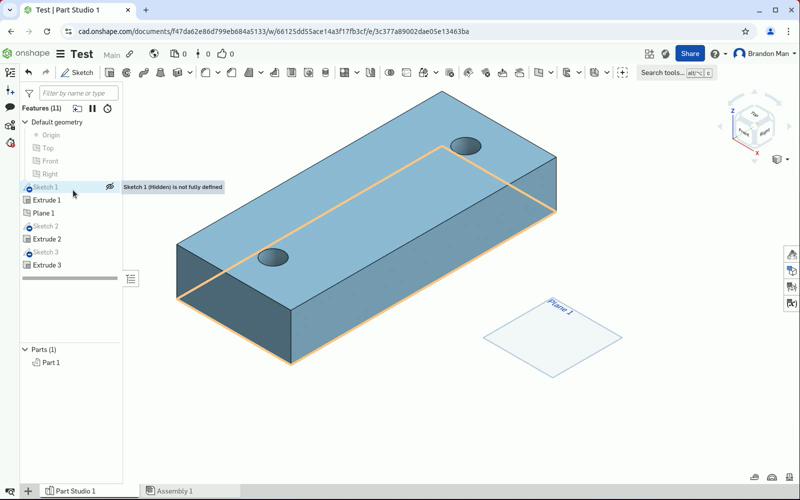
click(73, 189)